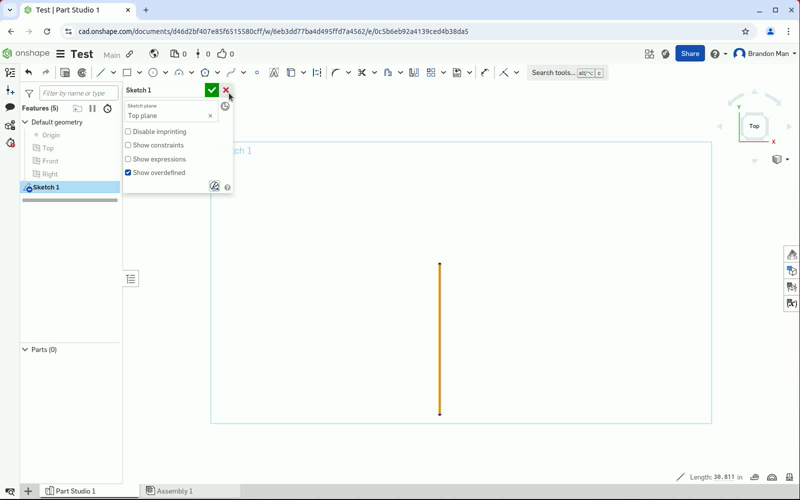
key(shift+h)
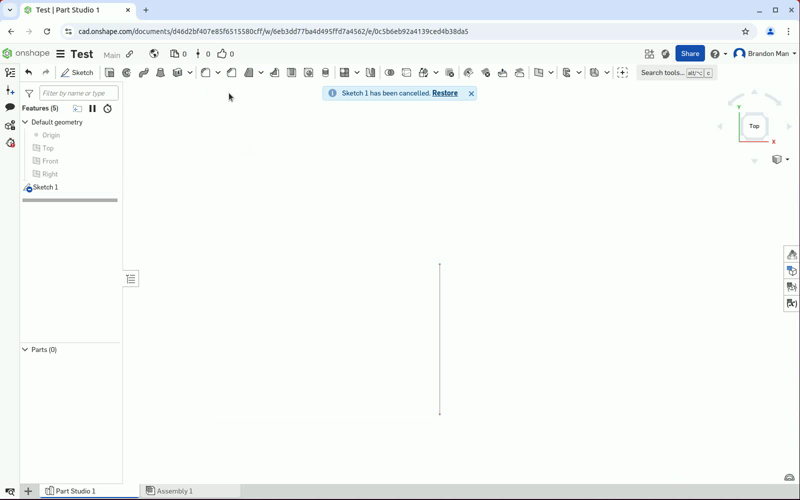
key(shift+s)
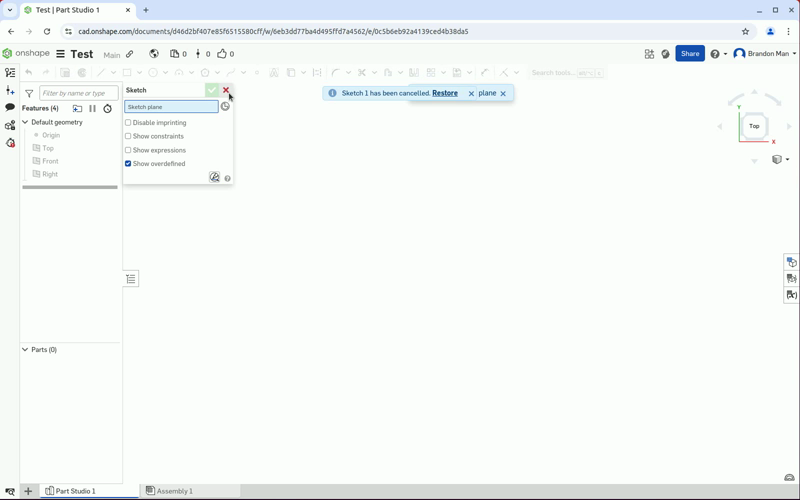
mouse_move(73, 150)
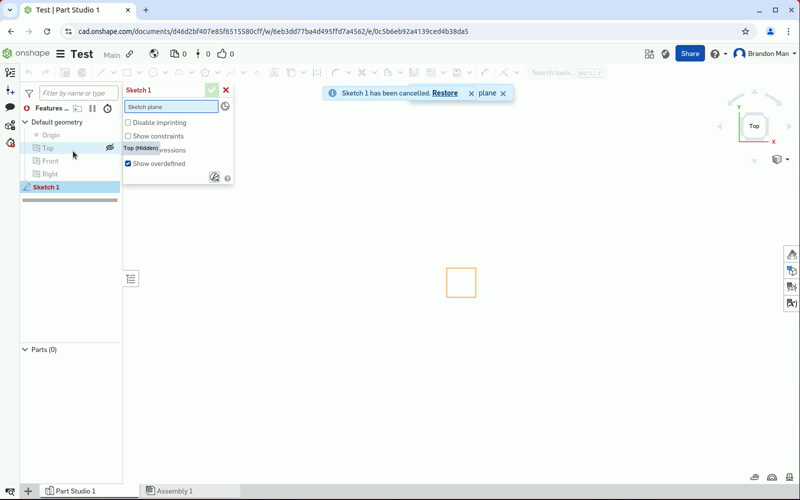
click(73, 150)
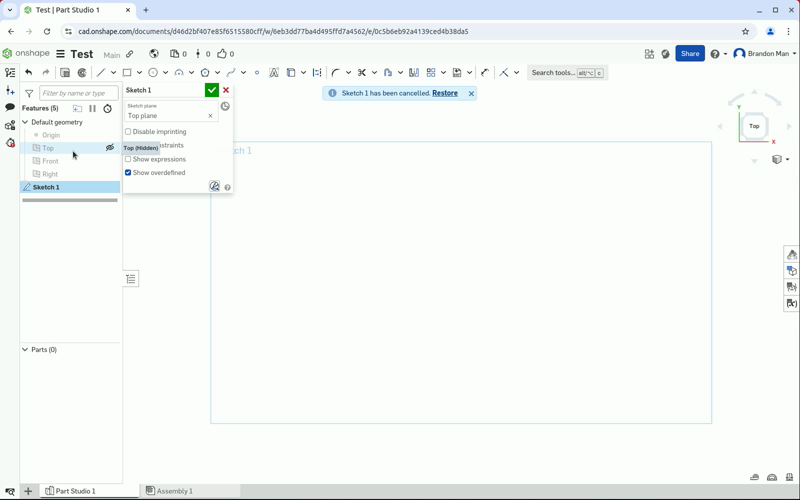
mouse_move(73, 352)
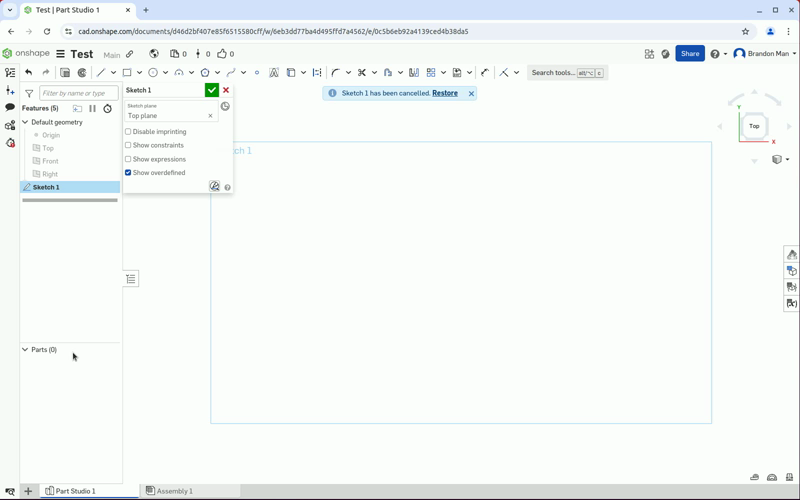
key(y)
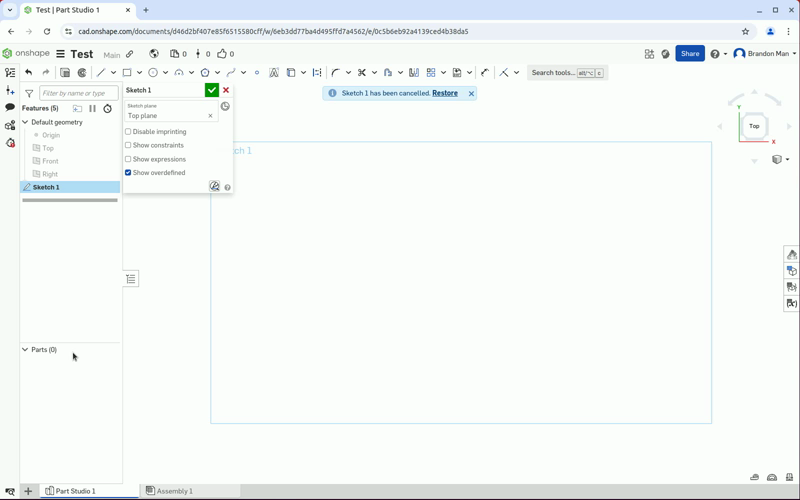
key(l)
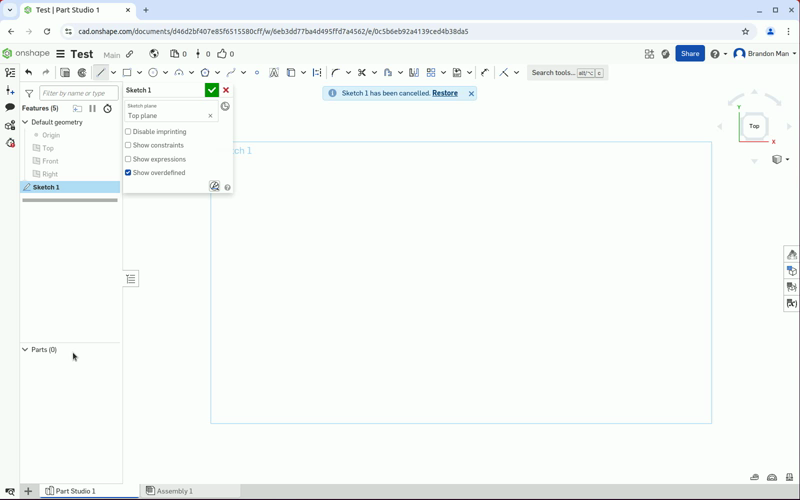
key_down(shift)
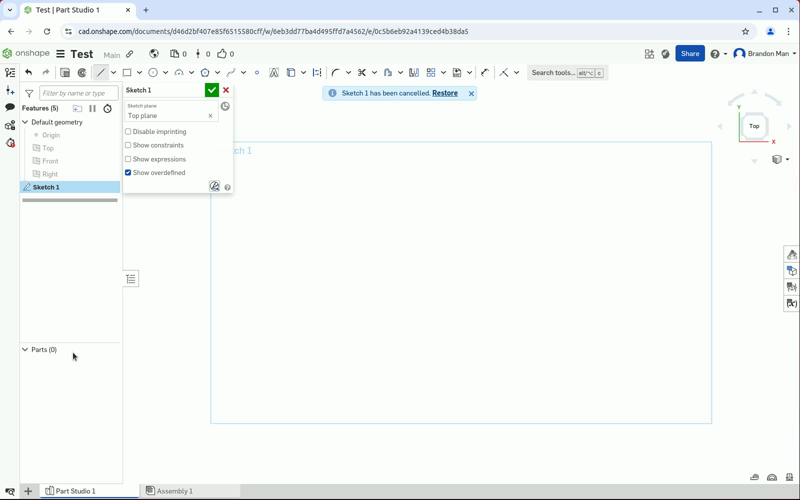
mouse_move(348, 351)
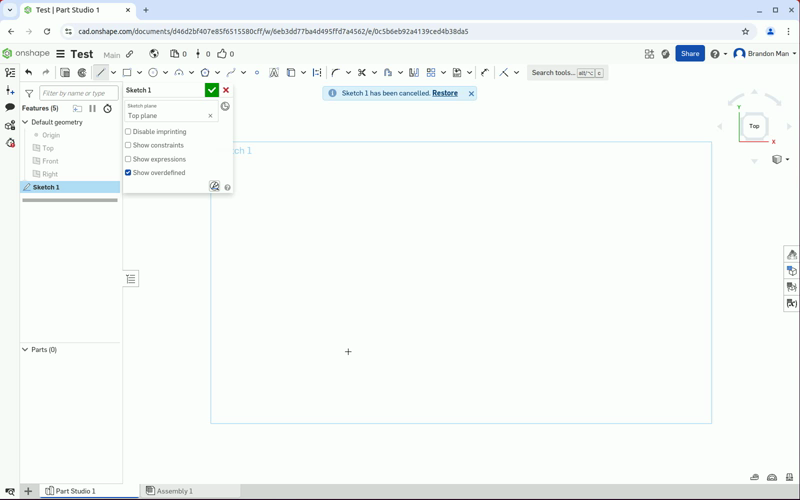
click(348, 351)
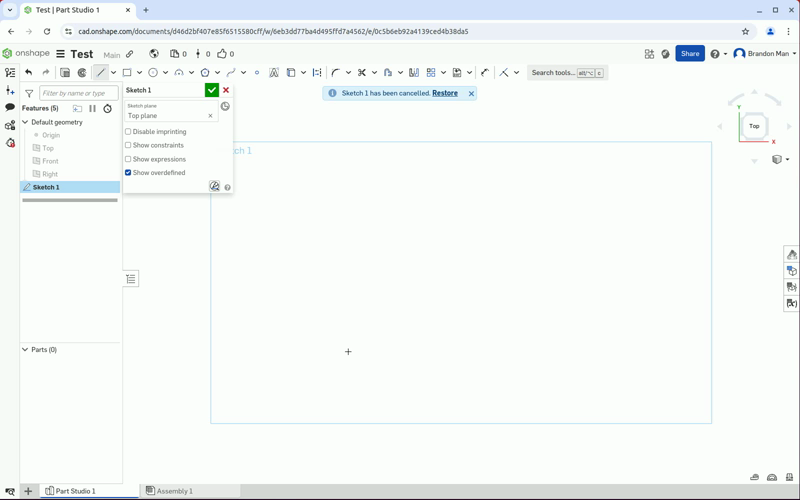
key_up(shift)
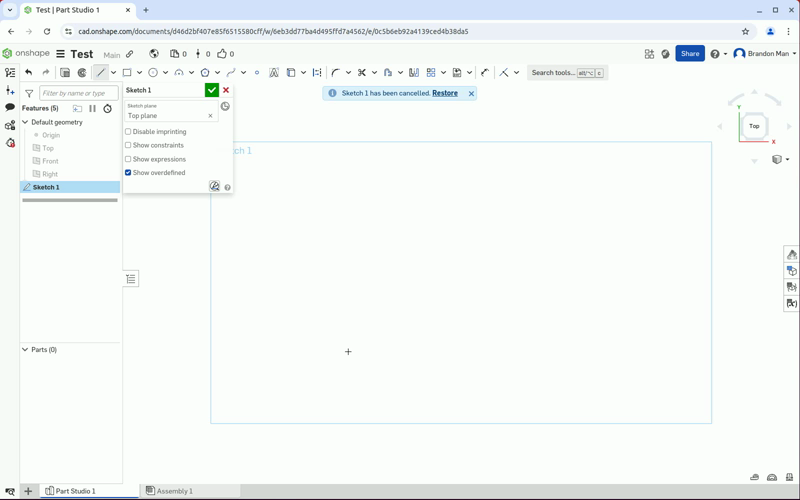
key_down(shift)
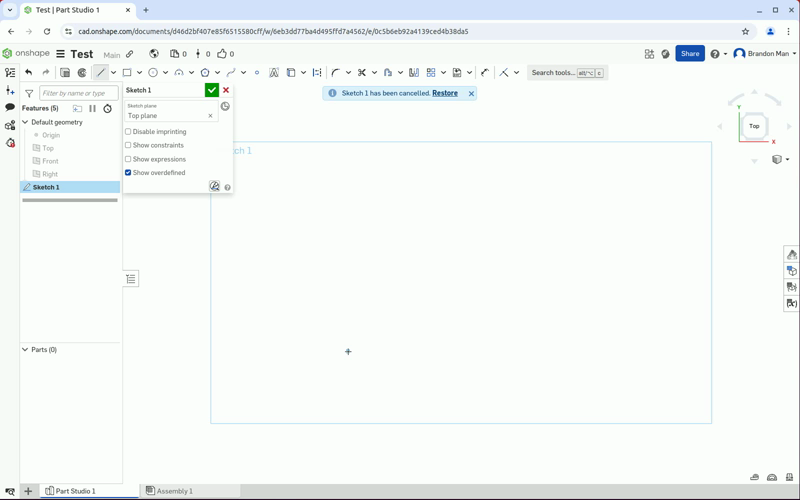
mouse_move(572, 351)
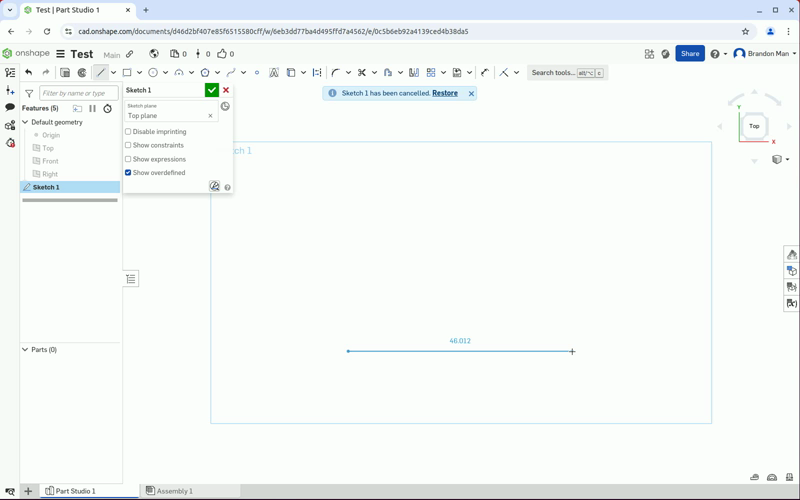
click(572, 351)
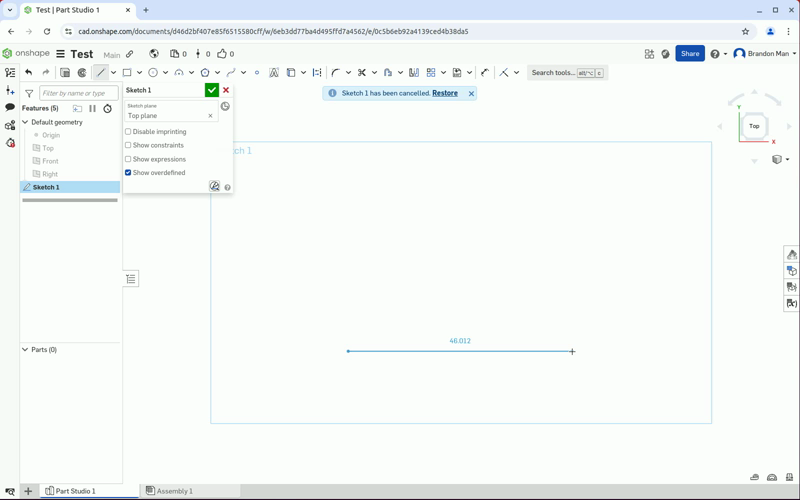
key_up(shift)
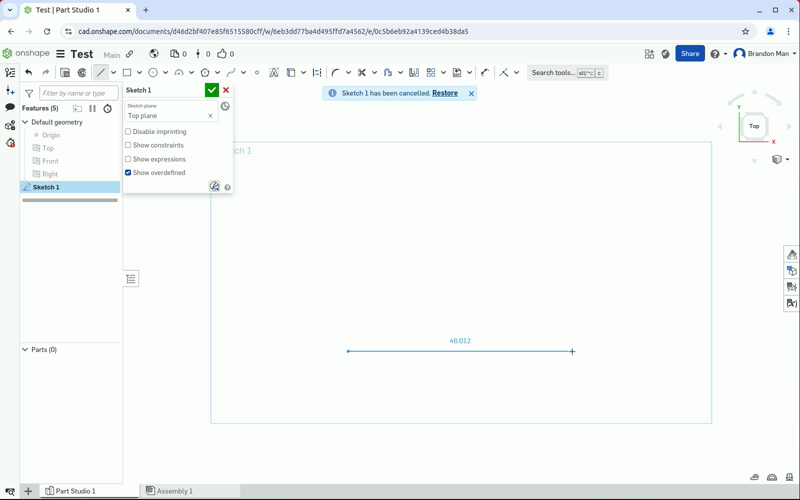
key_down(shift)
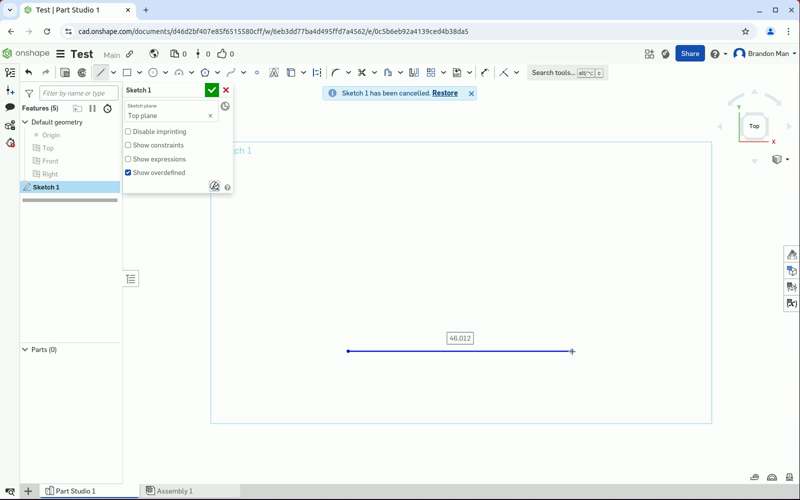
mouse_move(589, 351)
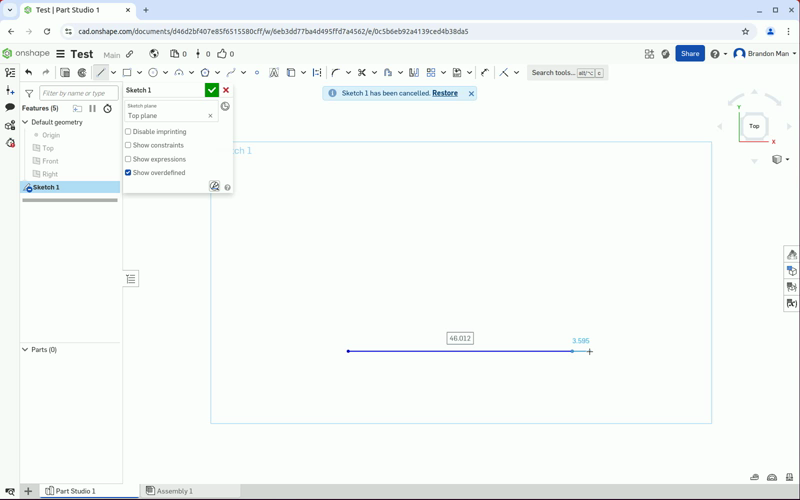
mouse_move(572, 306)
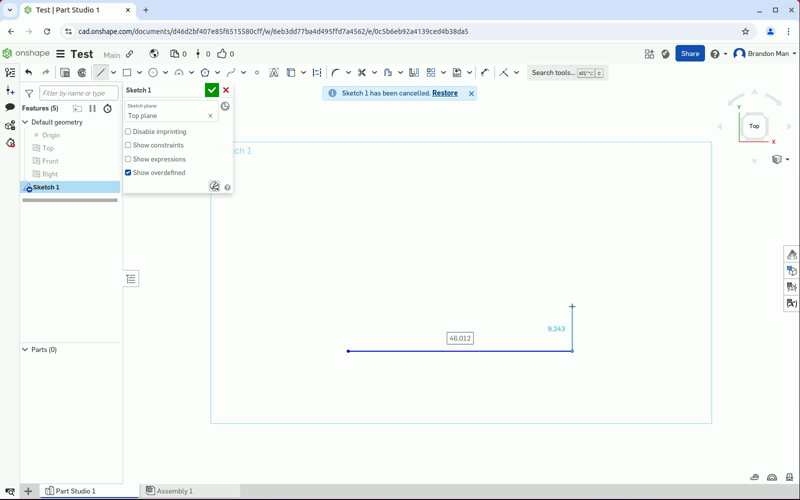
click(572, 306)
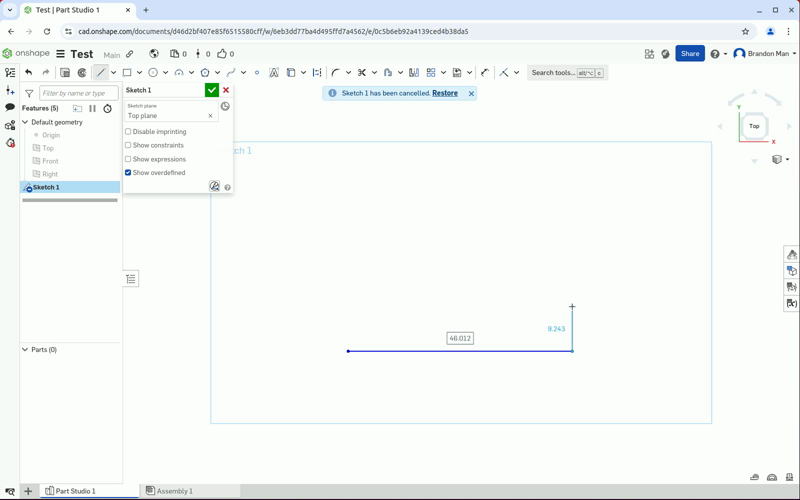
key_up(shift)
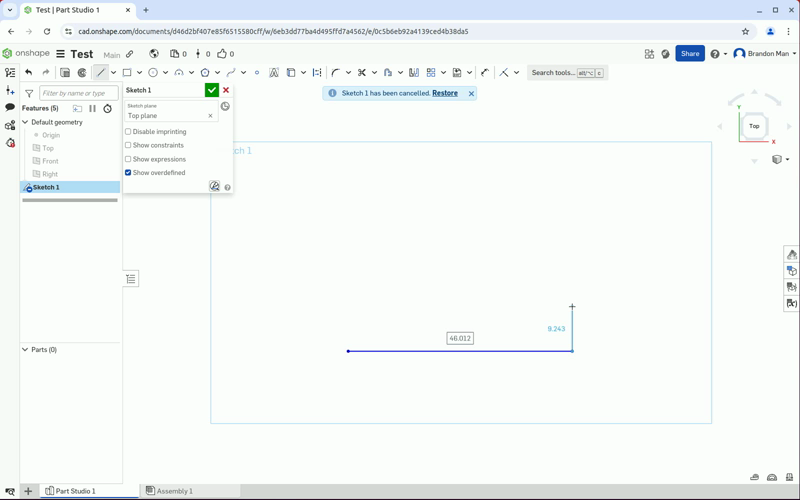
key_down(shift)
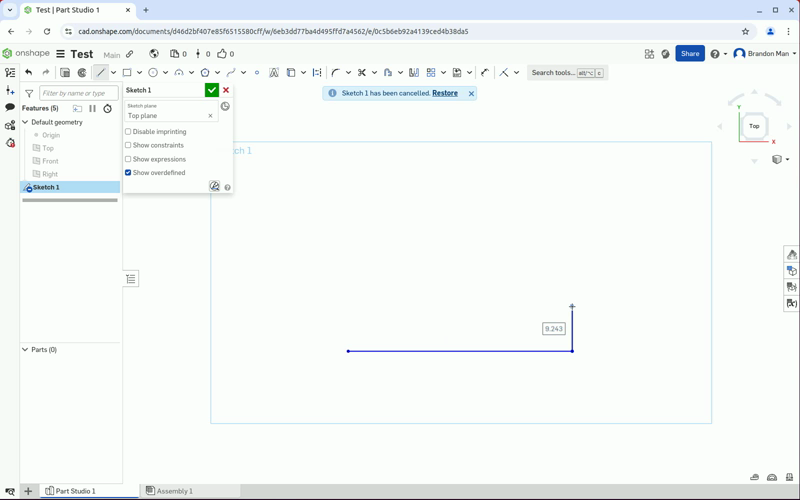
mouse_move(589, 306)
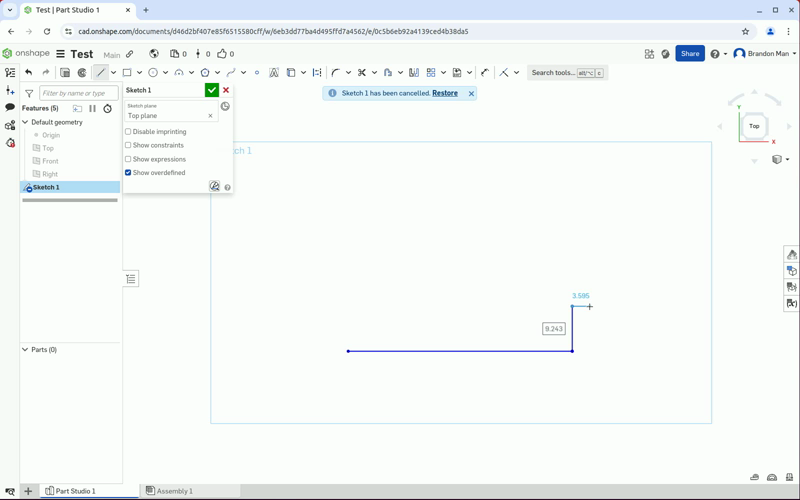
mouse_move(536, 306)
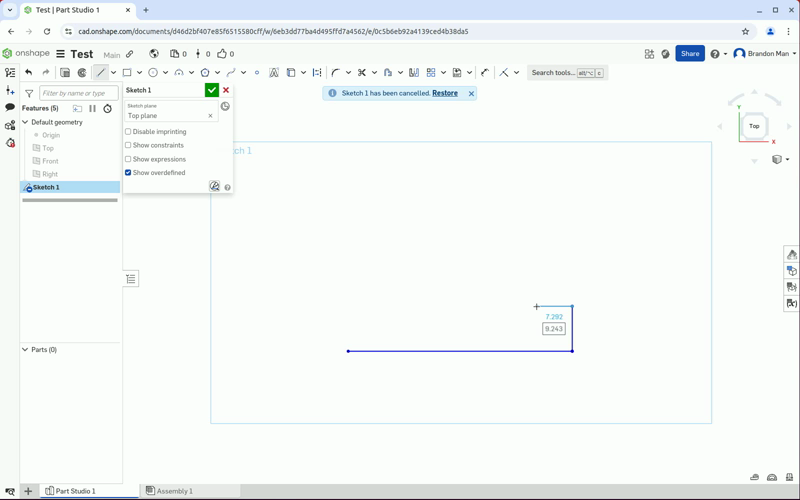
click(536, 306)
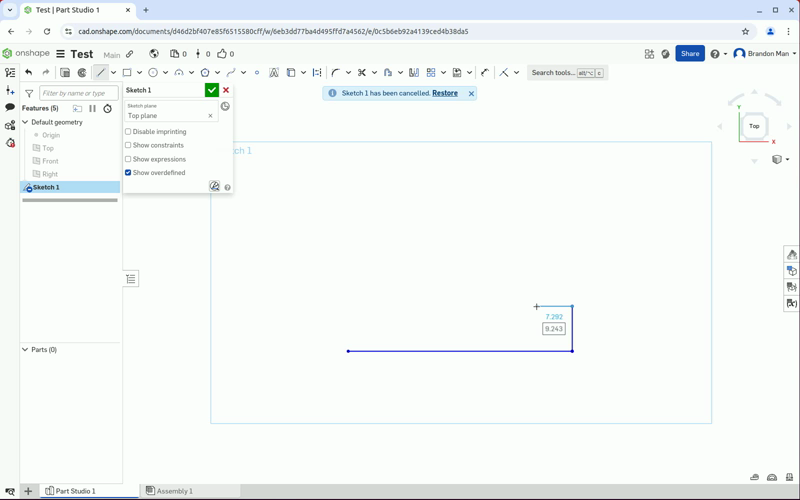
key_up(shift)
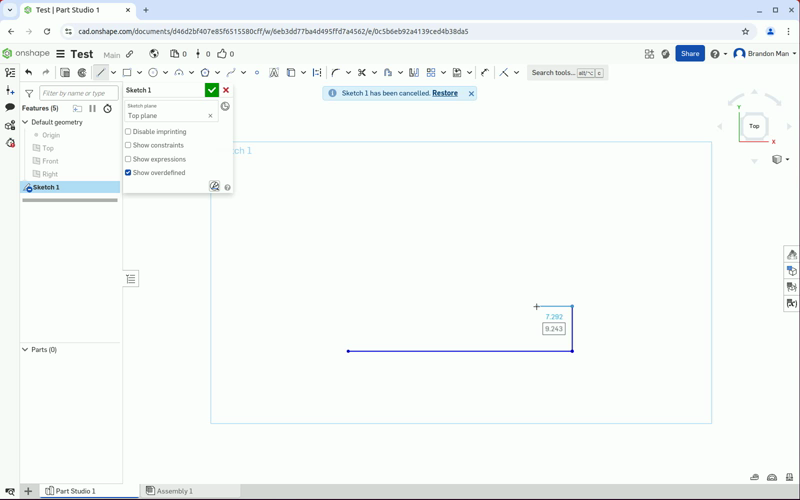
key_down(shift)
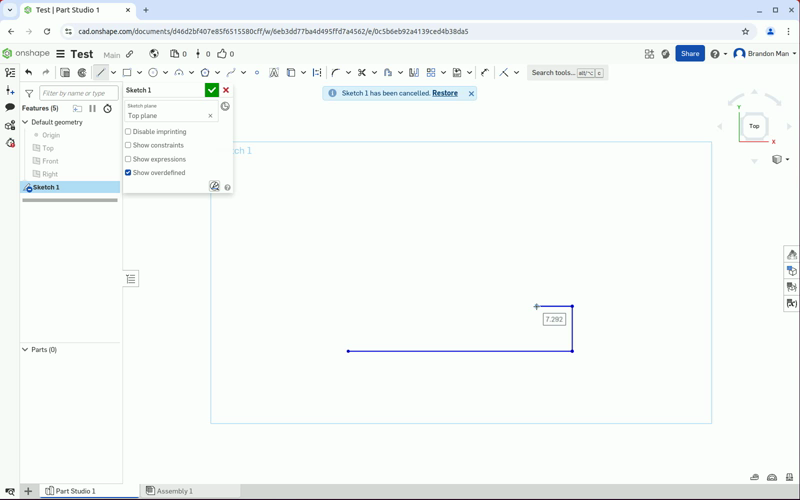
mouse_move(566, 306)
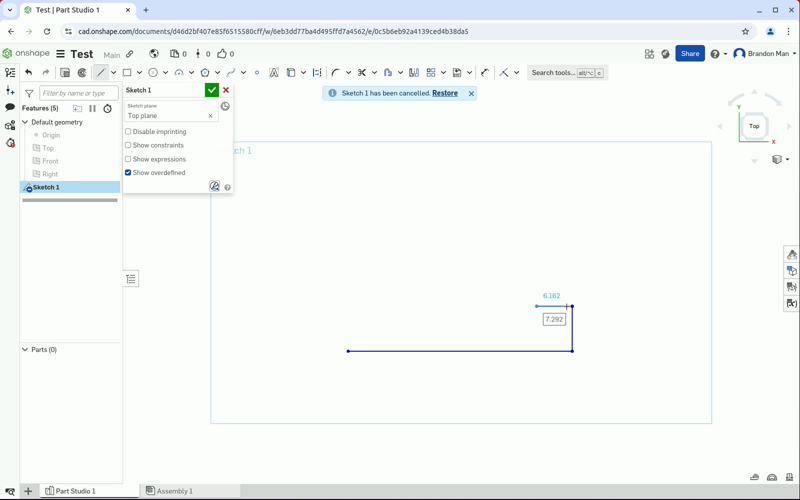
mouse_move(536, 261)
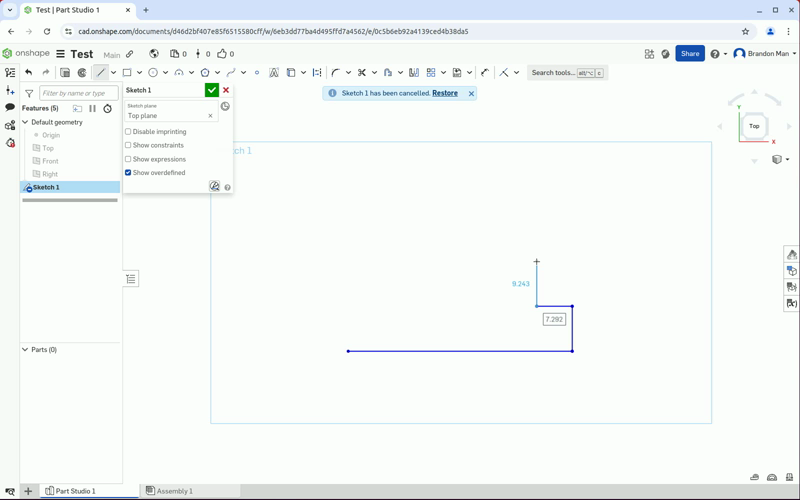
click(536, 261)
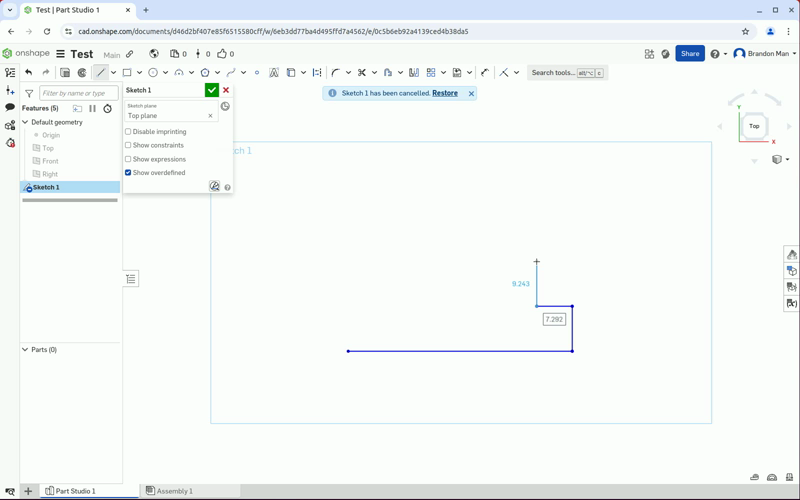
key_up(shift)
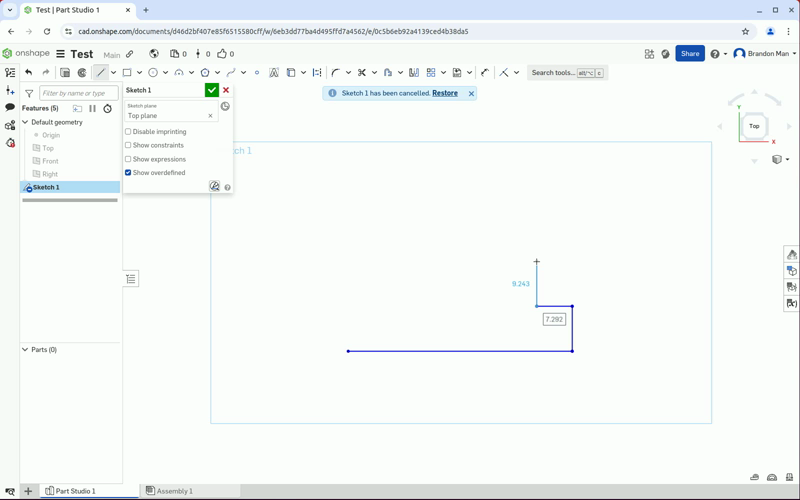
key_down(shift)
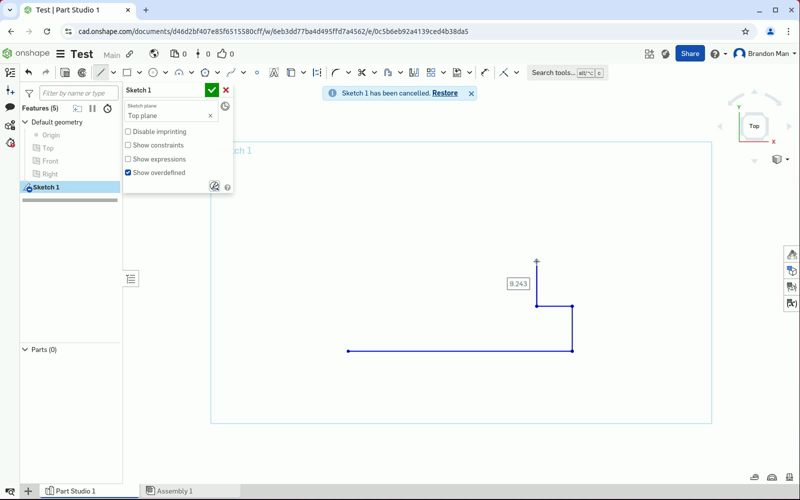
mouse_move(566, 261)
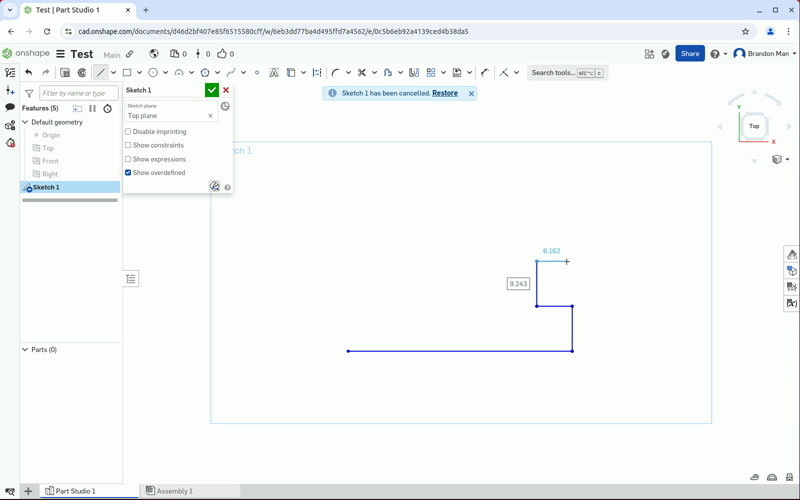
mouse_move(572, 261)
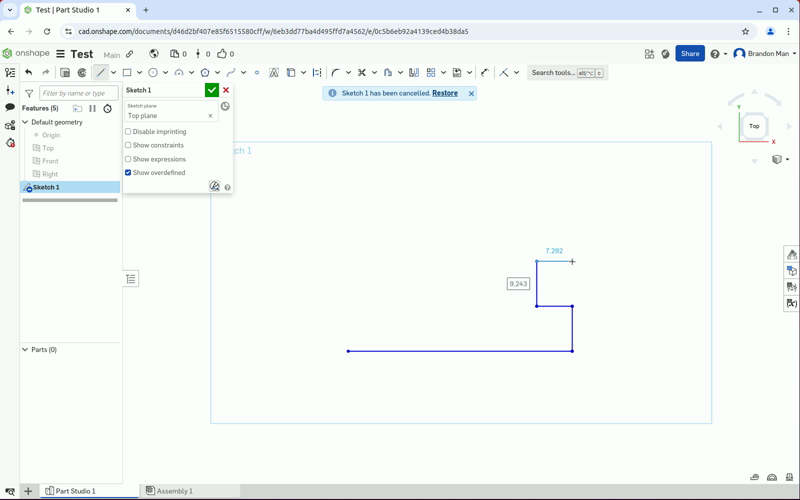
click(572, 261)
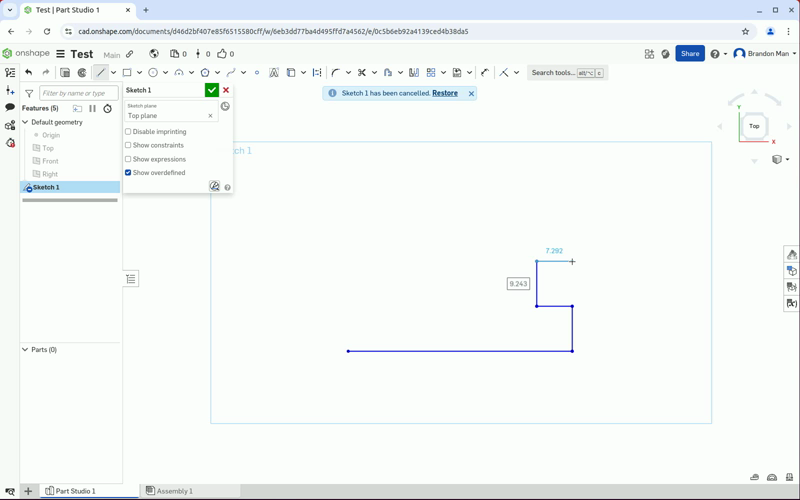
key_up(shift)
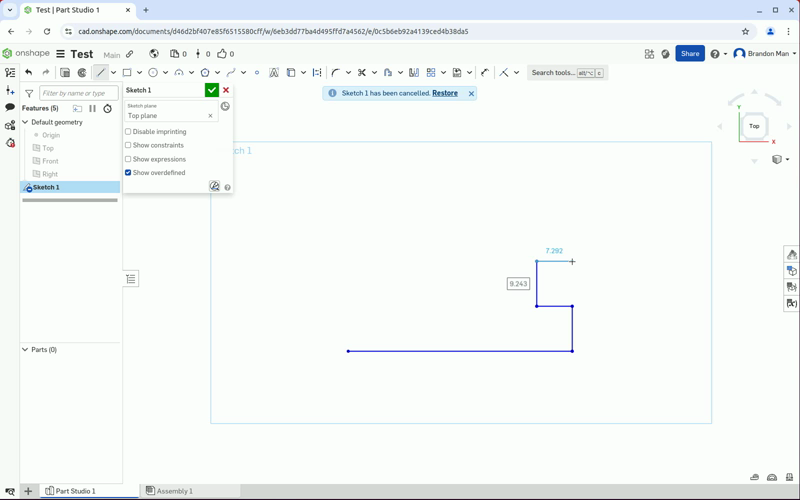
key_down(shift)
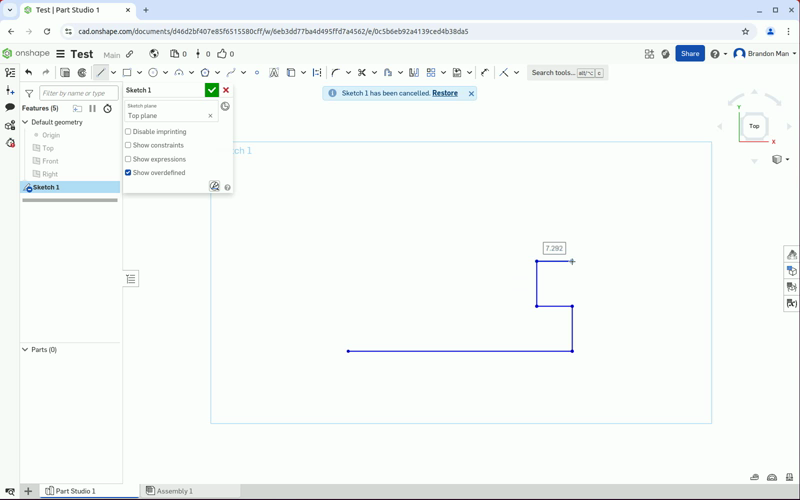
mouse_move(589, 261)
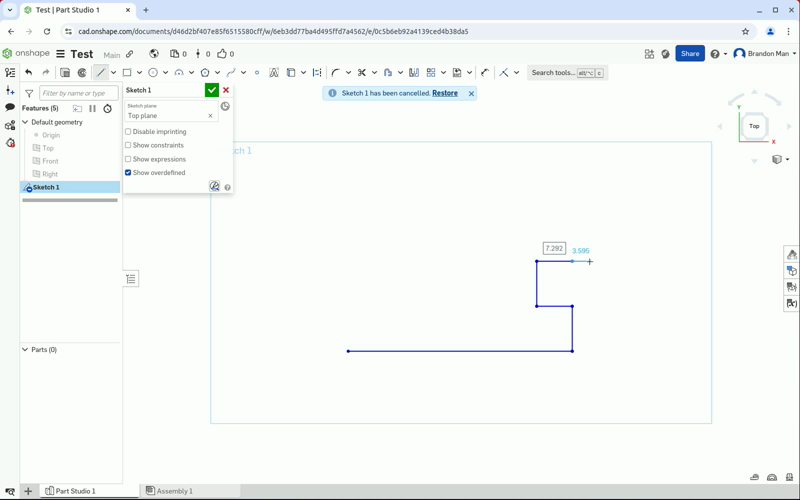
mouse_move(572, 216)
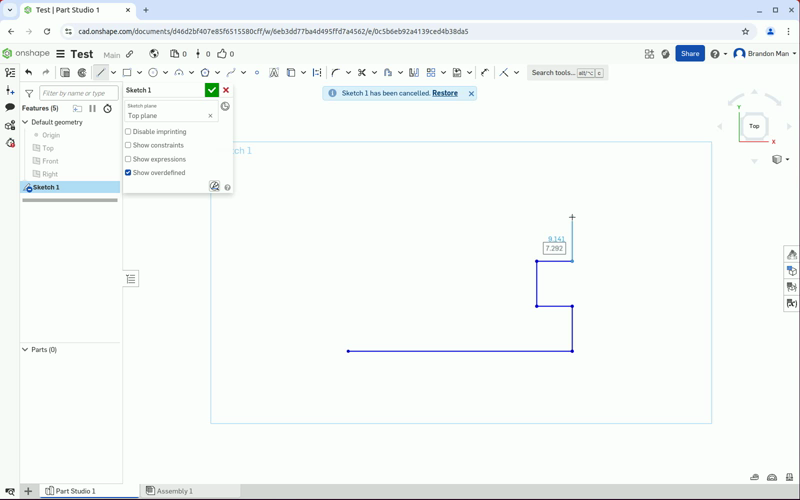
click(572, 216)
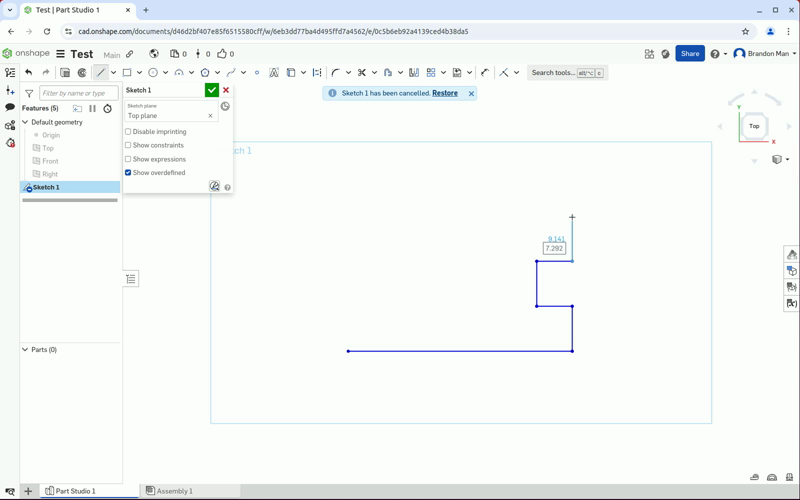
key_up(shift)
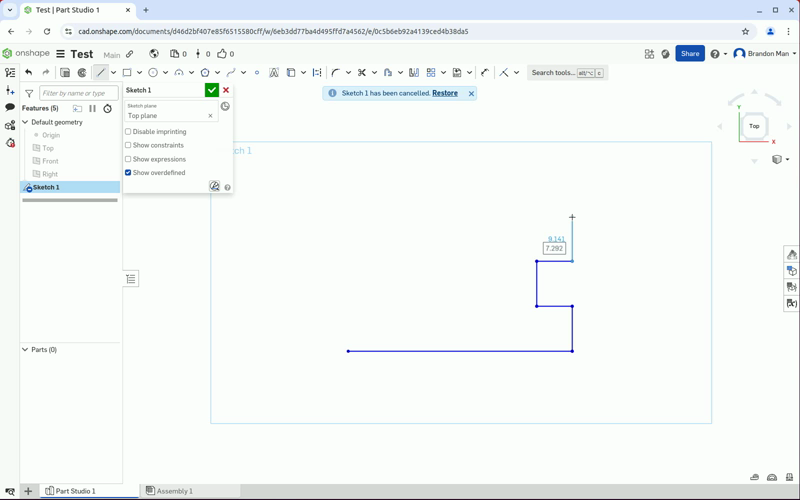
key_down(shift)
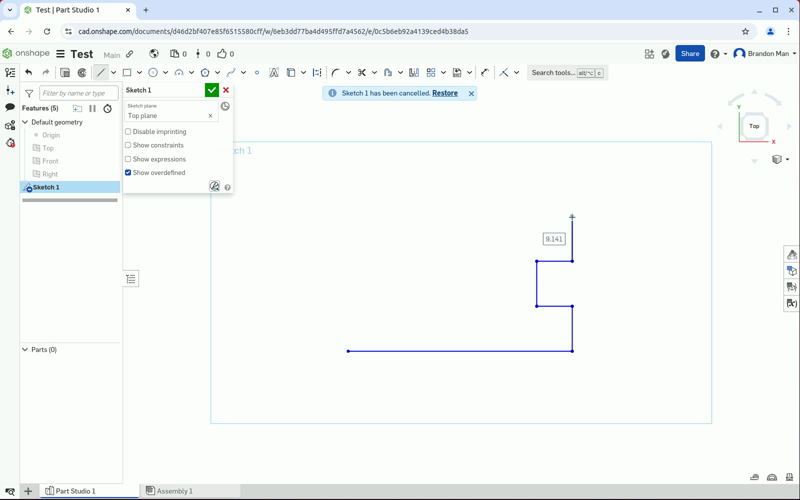
mouse_move(348, 216)
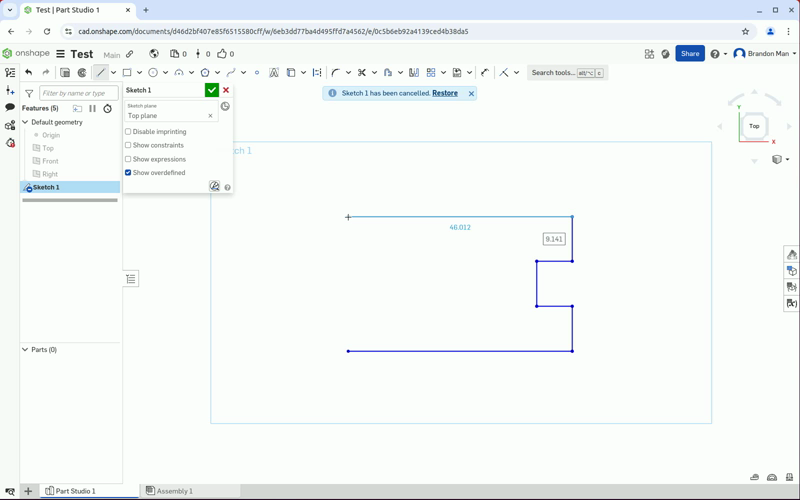
click(348, 216)
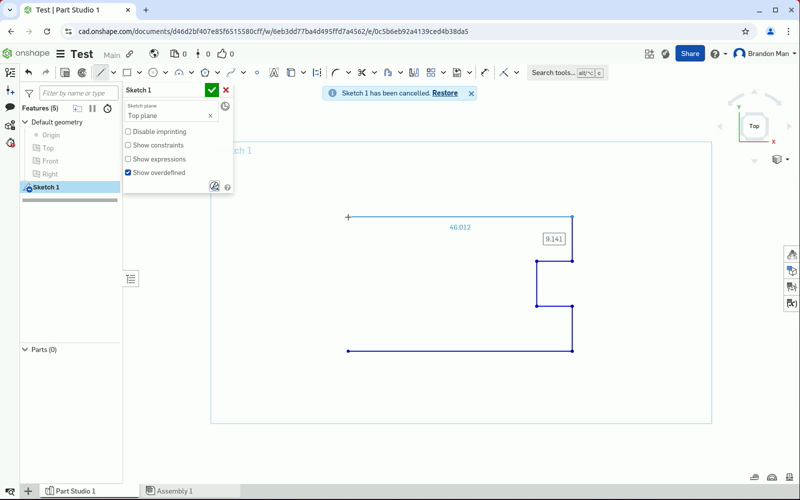
key_up(shift)
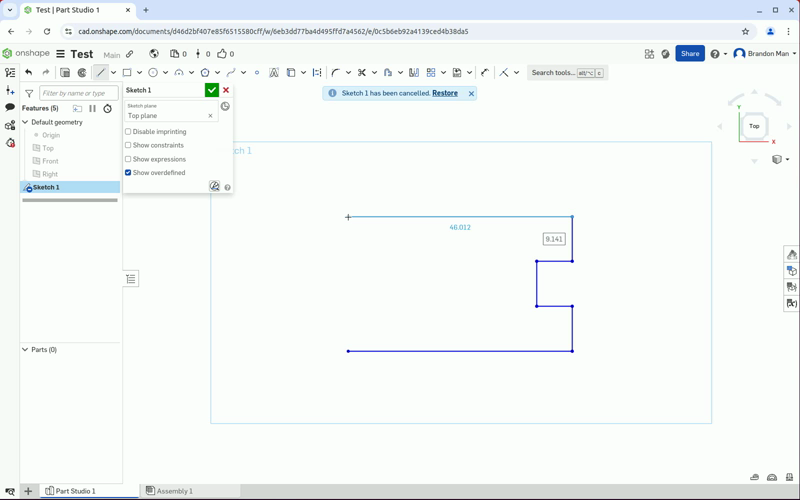
key_down(shift)
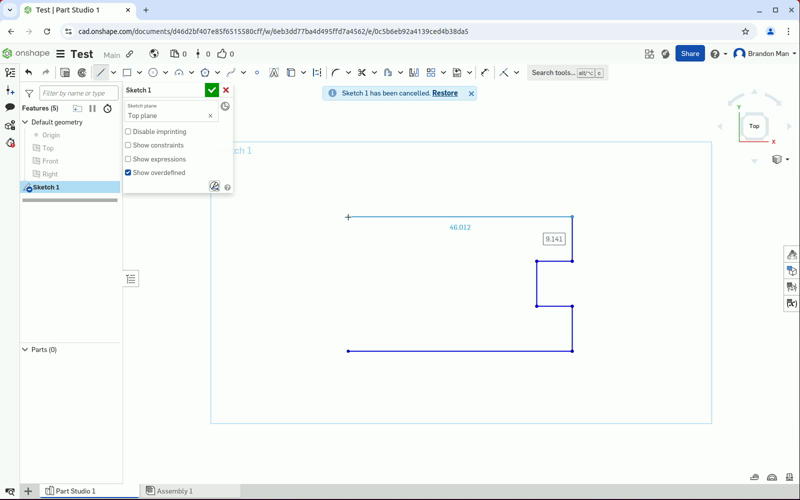
mouse_move(378, 216)
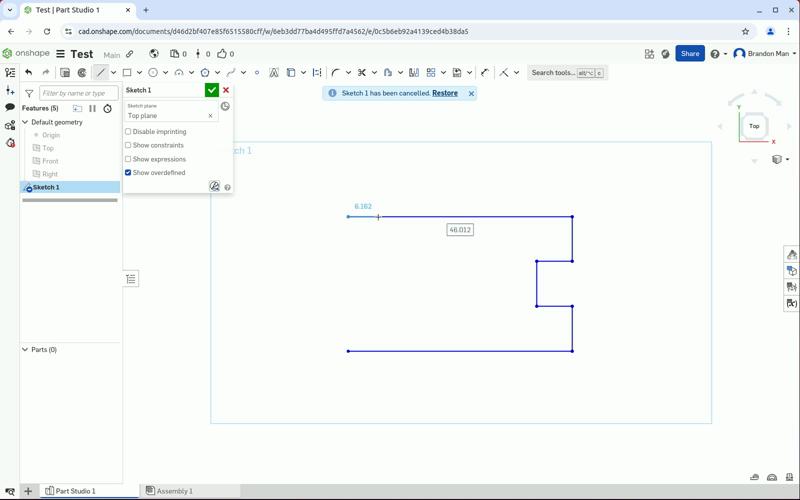
mouse_move(348, 261)
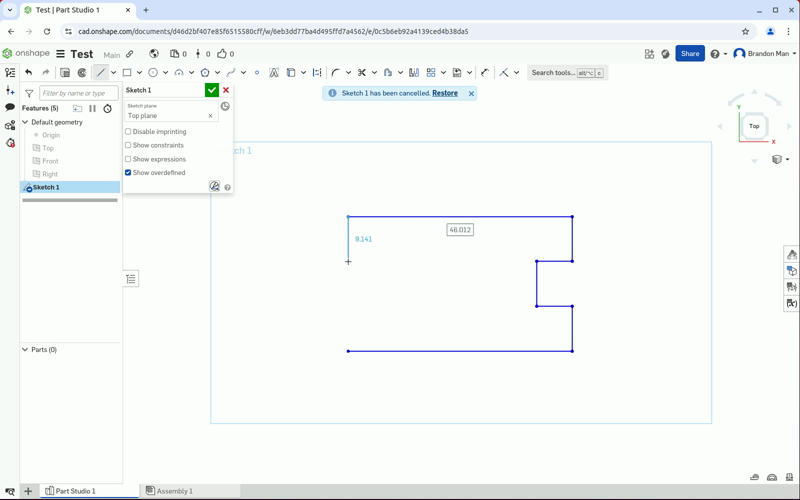
click(348, 261)
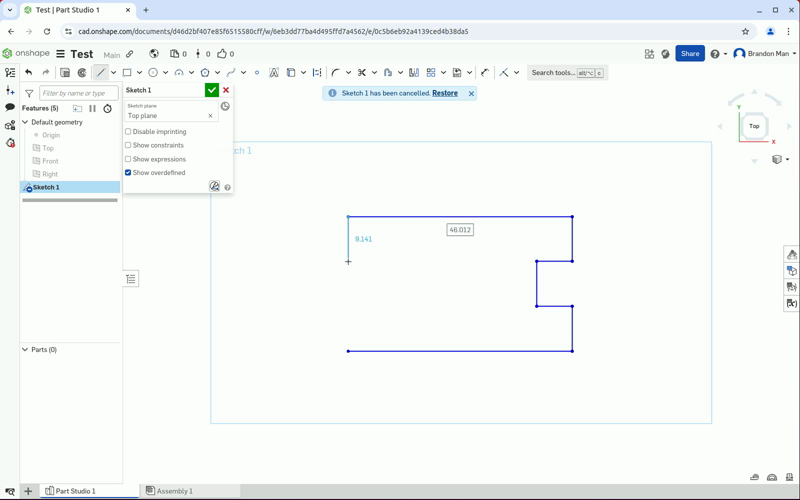
key_up(shift)
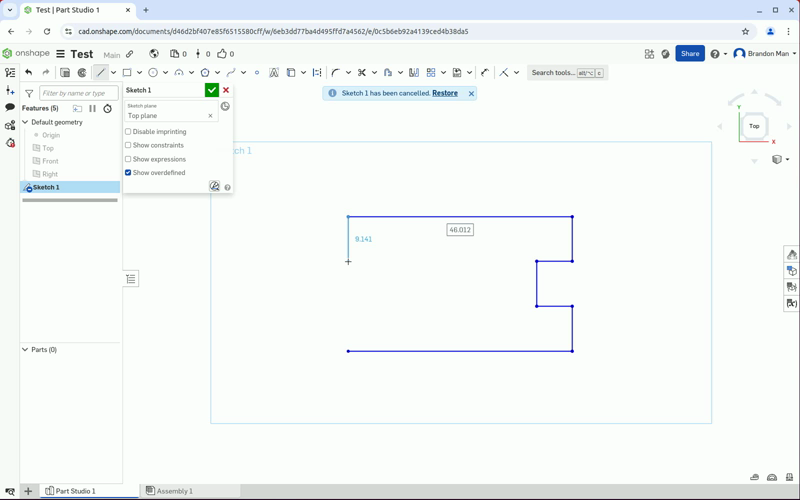
key_down(shift)
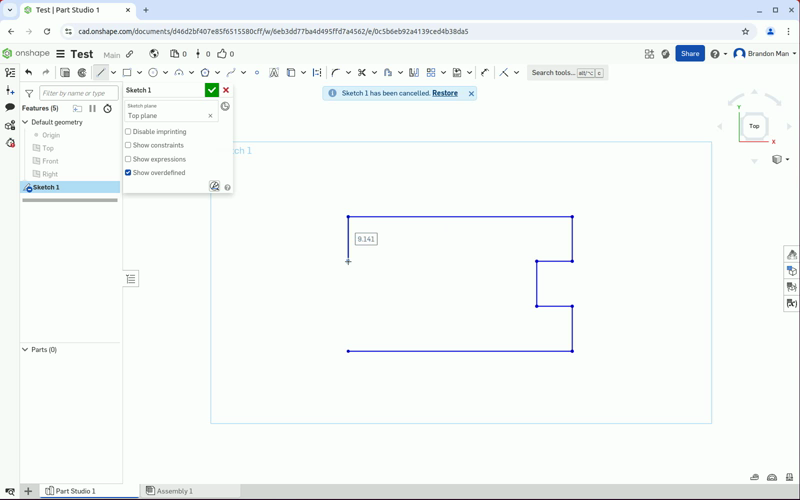
mouse_move(378, 261)
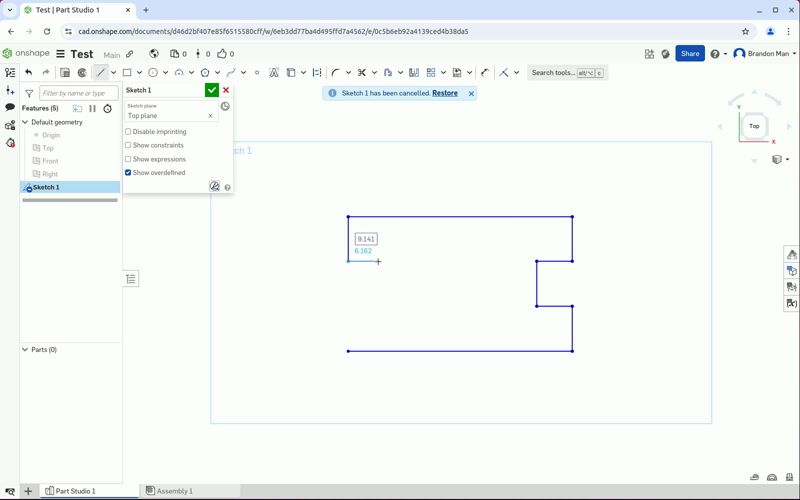
mouse_move(383, 261)
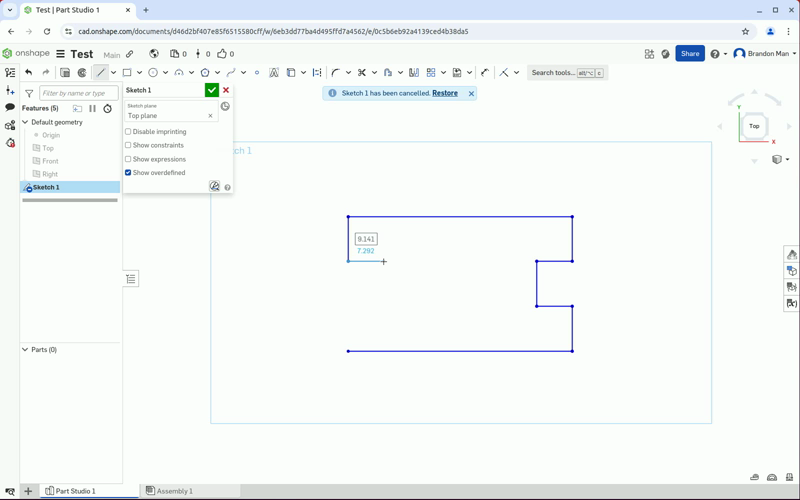
click(383, 261)
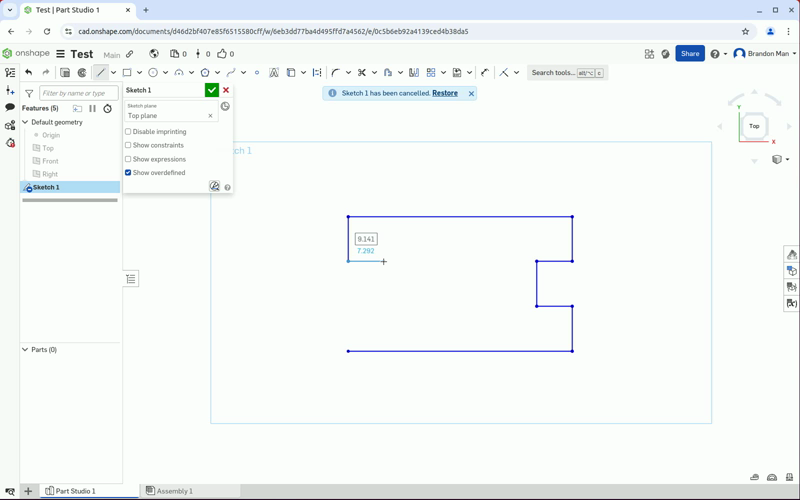
key_up(shift)
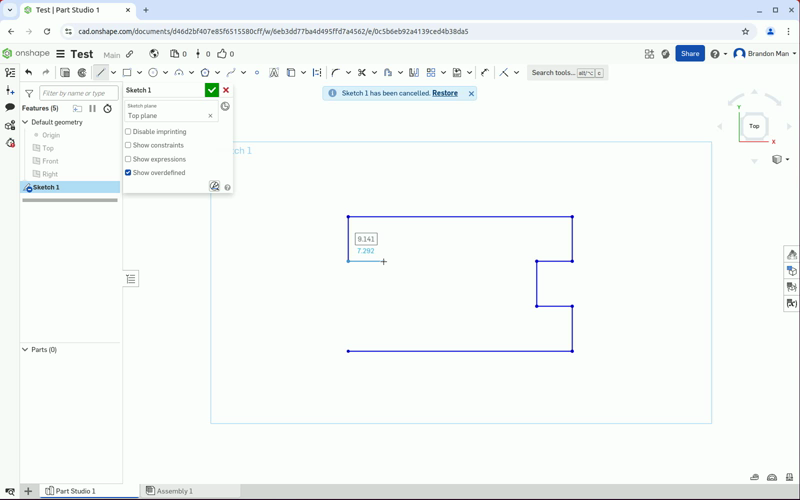
key_down(shift)
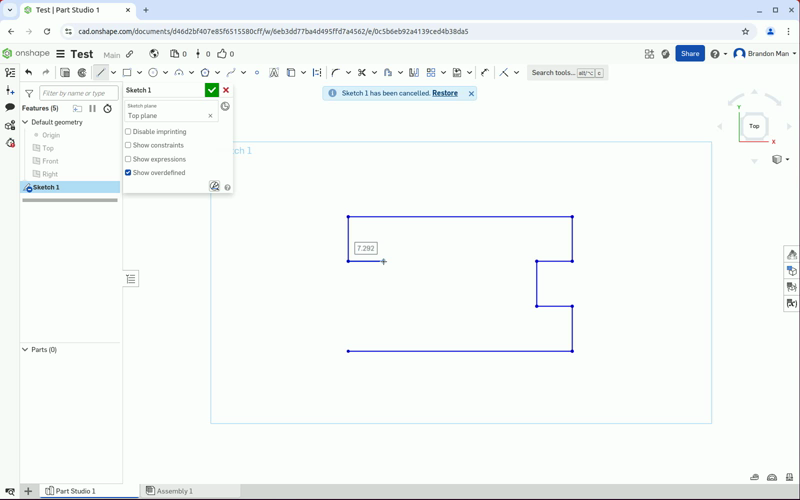
mouse_move(413, 261)
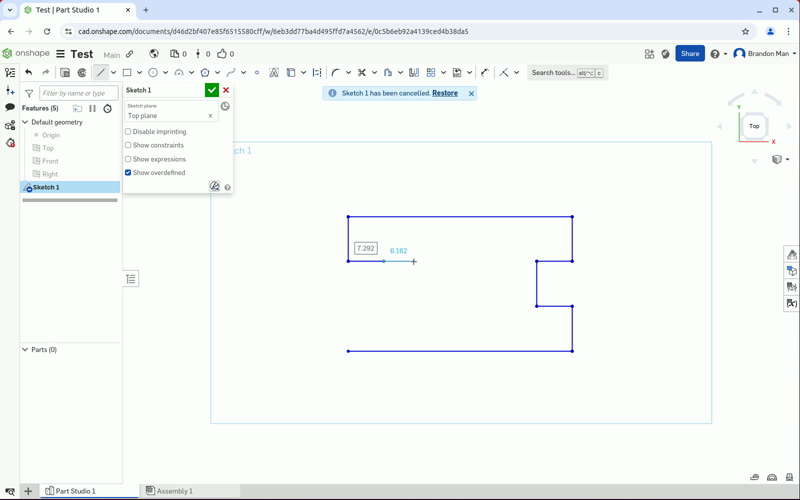
mouse_move(383, 306)
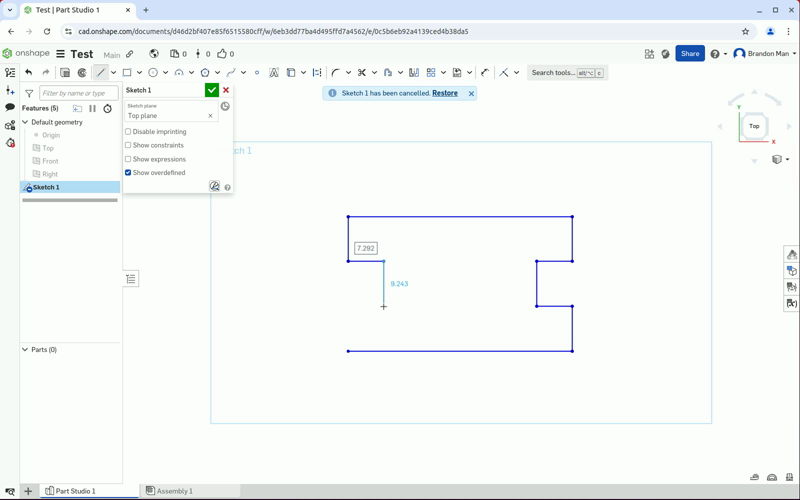
click(383, 306)
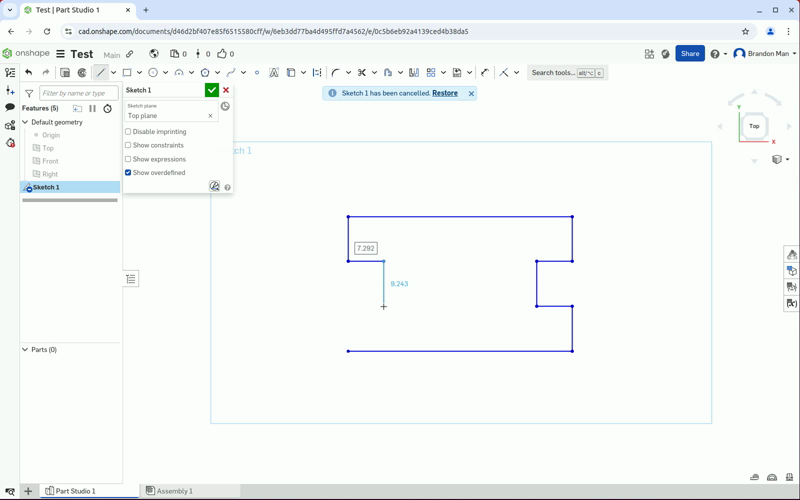
key_up(shift)
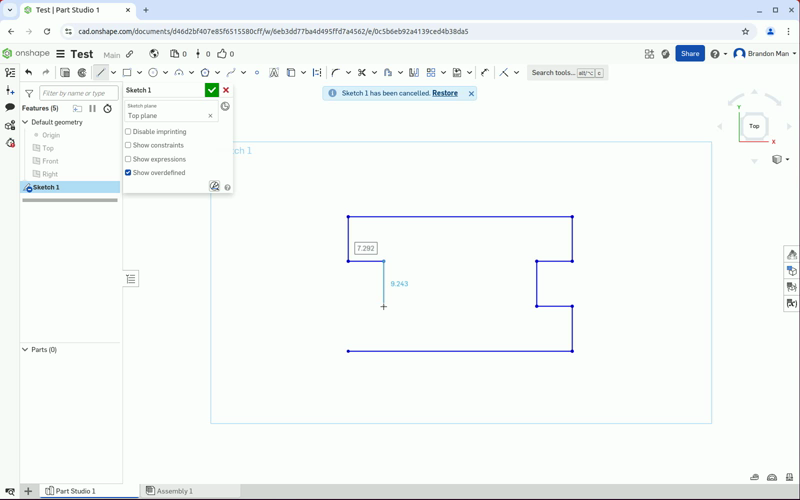
key_down(shift)
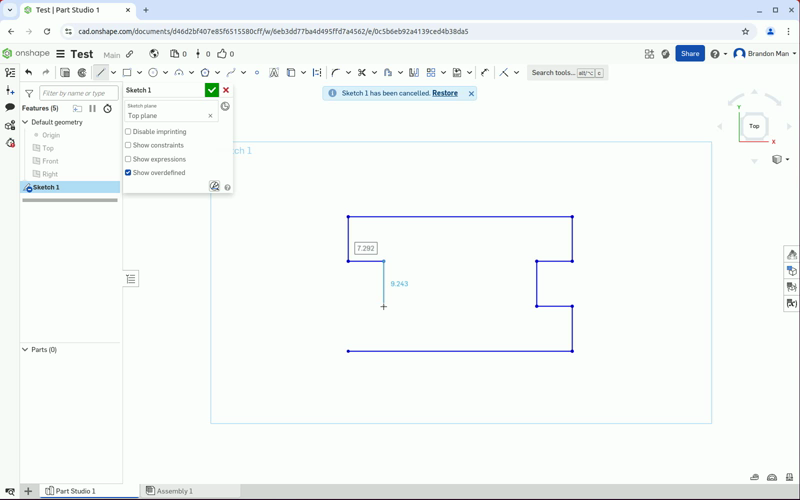
mouse_move(413, 306)
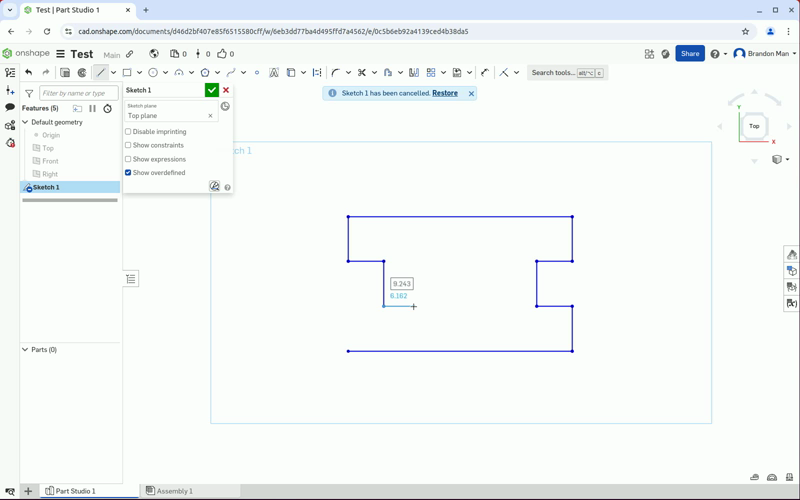
mouse_move(348, 306)
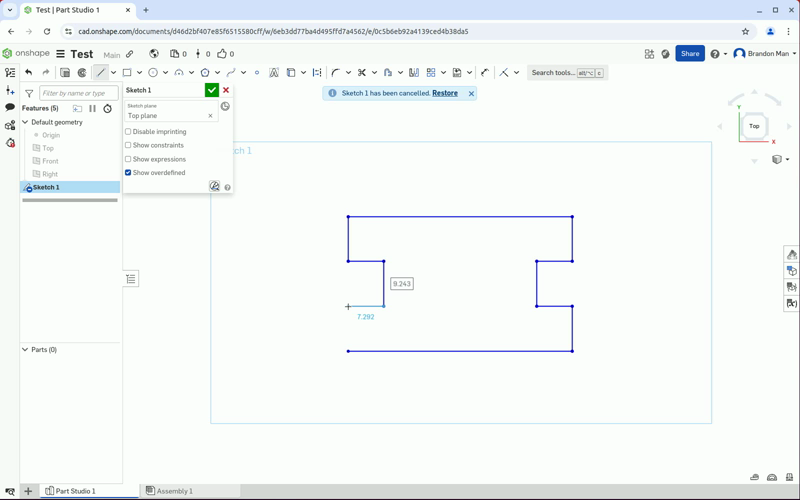
click(348, 306)
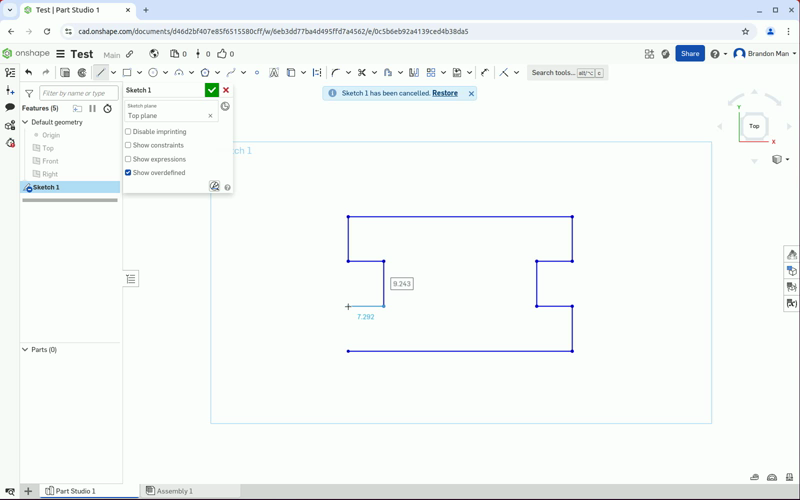
key_up(shift)
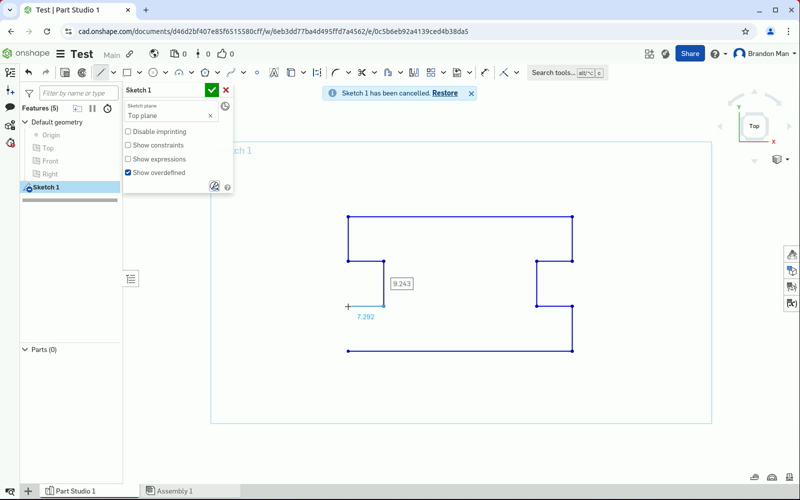
mouse_move(378, 306)
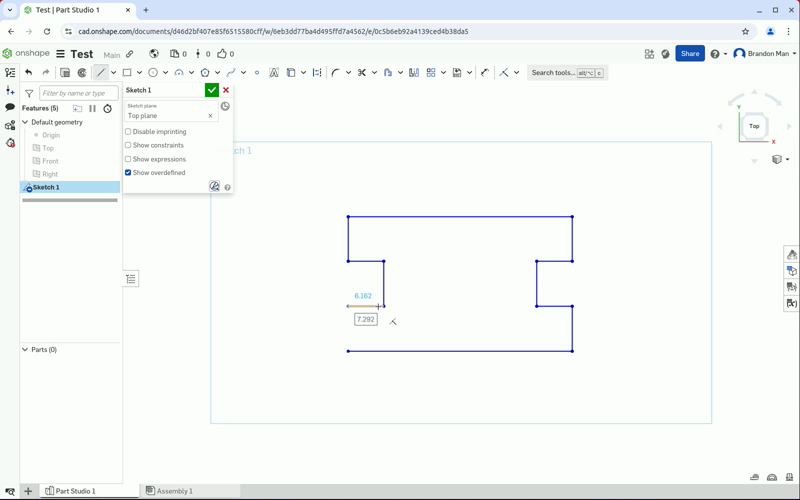
key_down(shift)
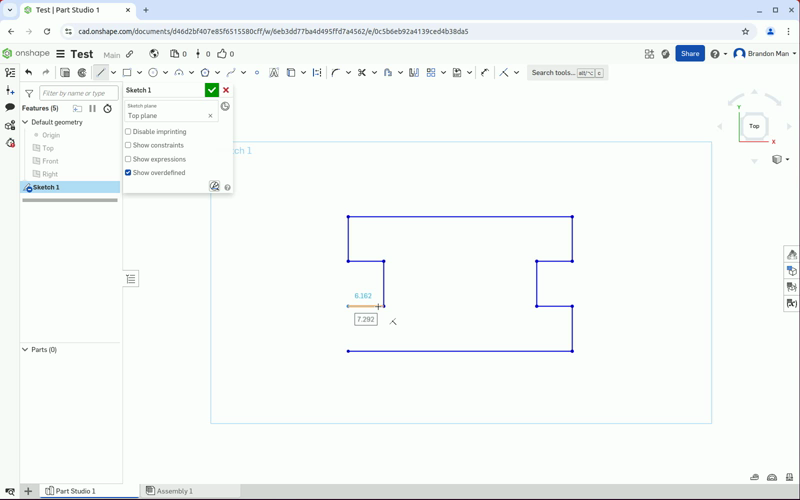
mouse_move(348, 351)
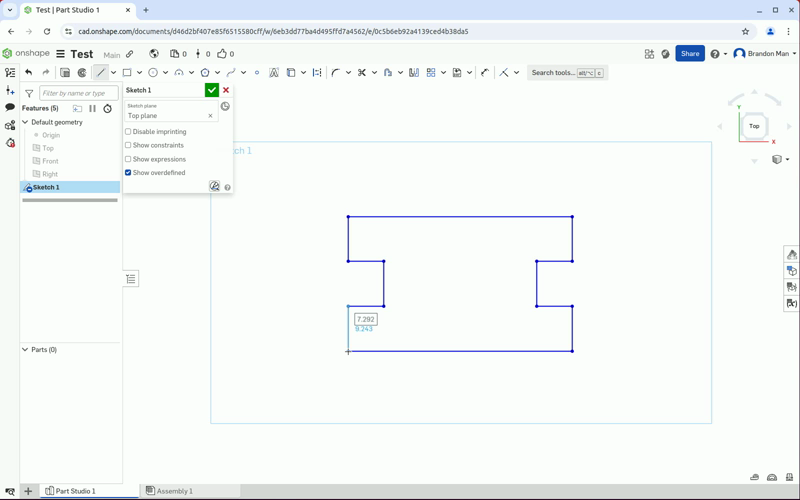
key_up(shift)
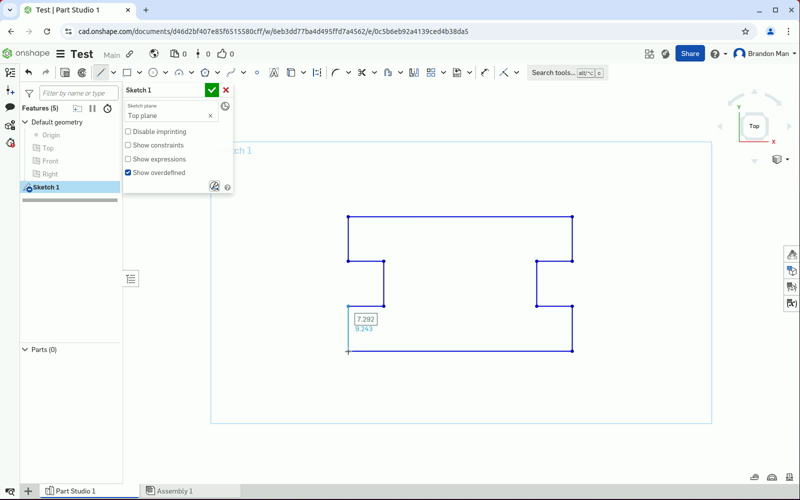
click(348, 351)
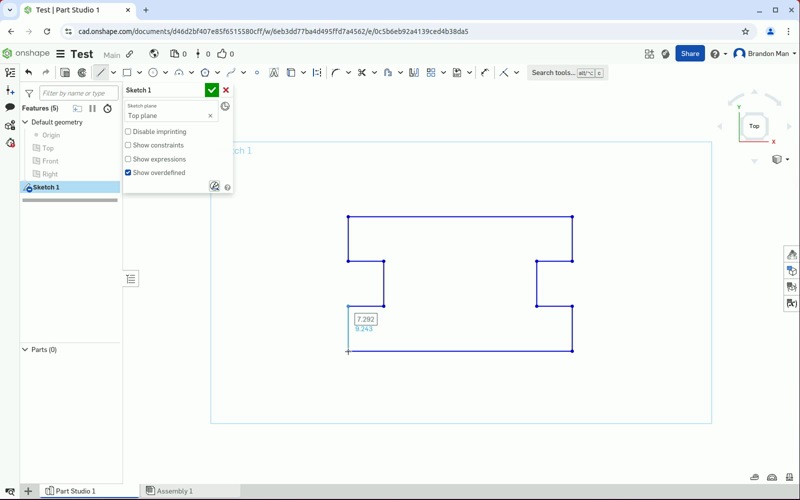
key(esc)
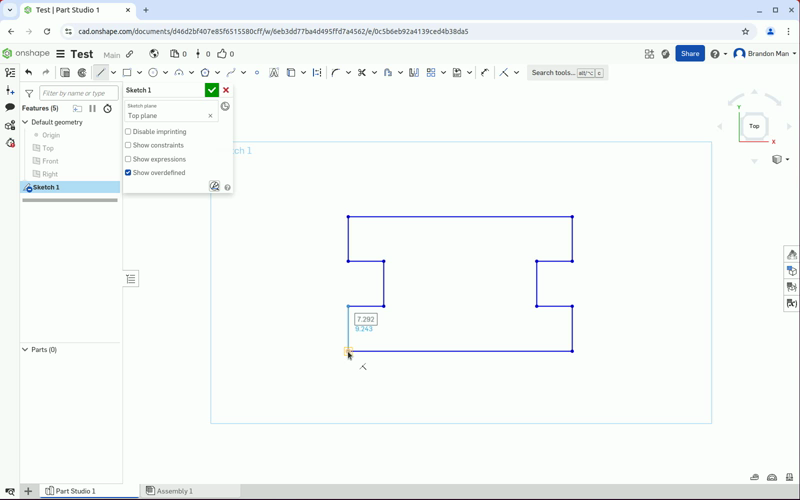
key(c)
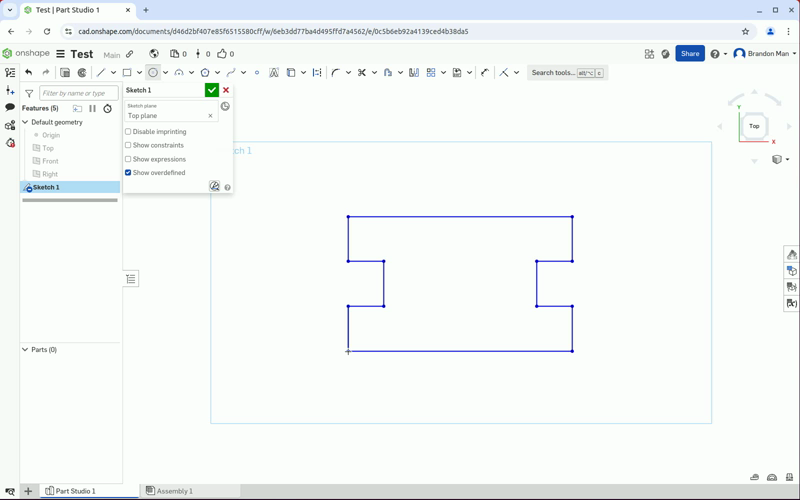
key_down(shift)
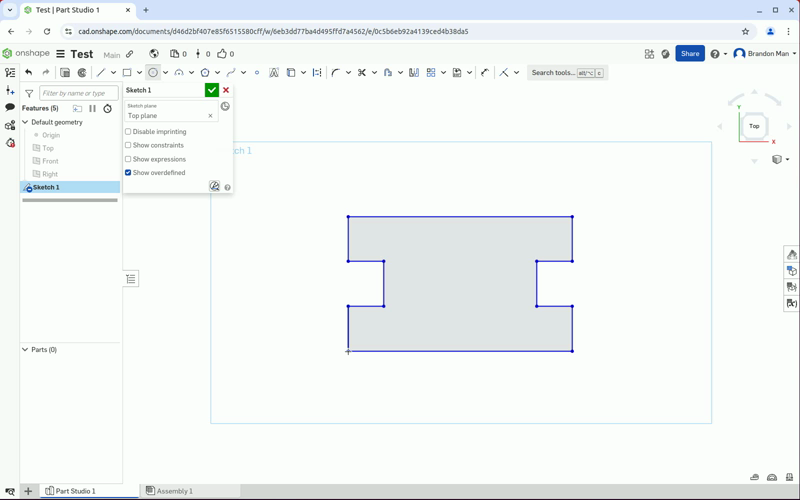
mouse_move(461, 285)
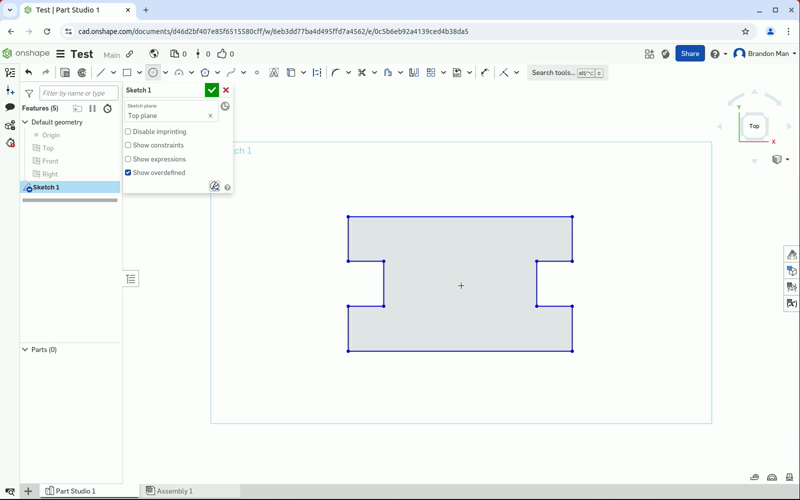
click(461, 285)
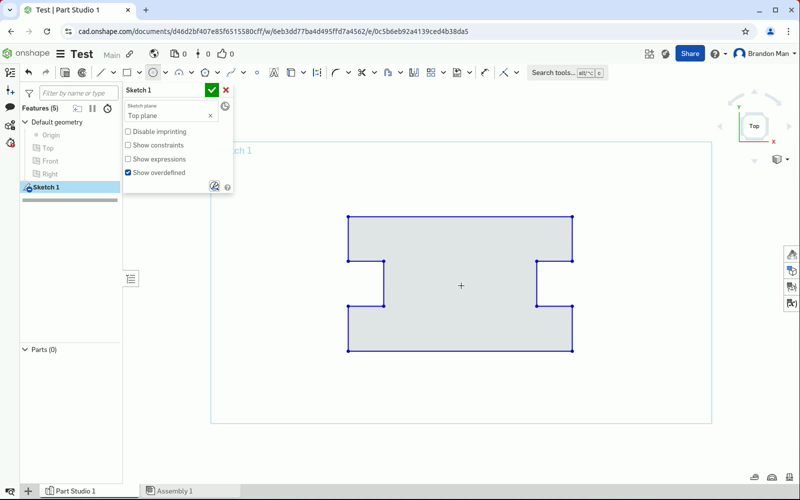
key_up(shift)
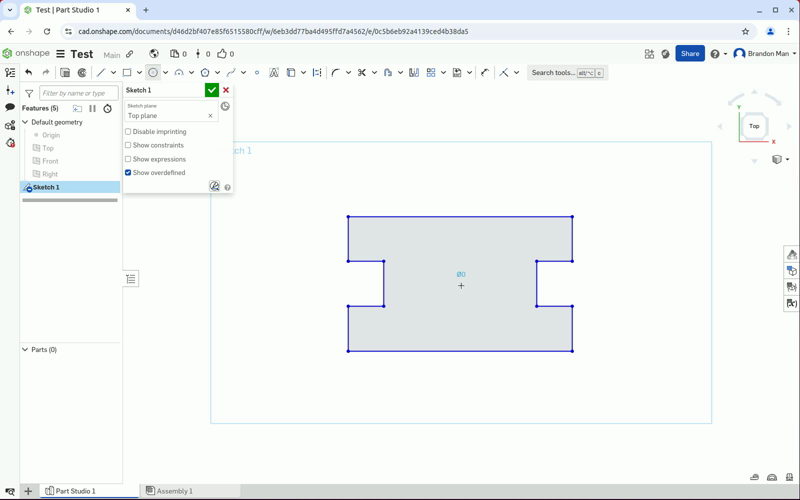
mouse_move(475, 285)
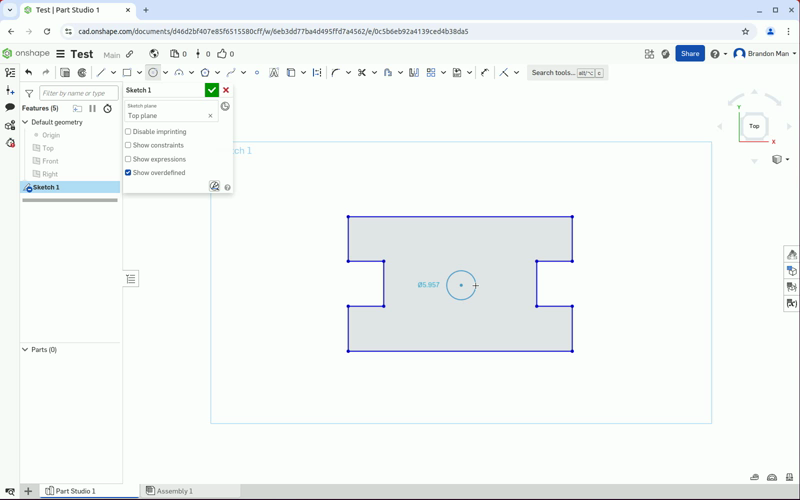
click(475, 285)
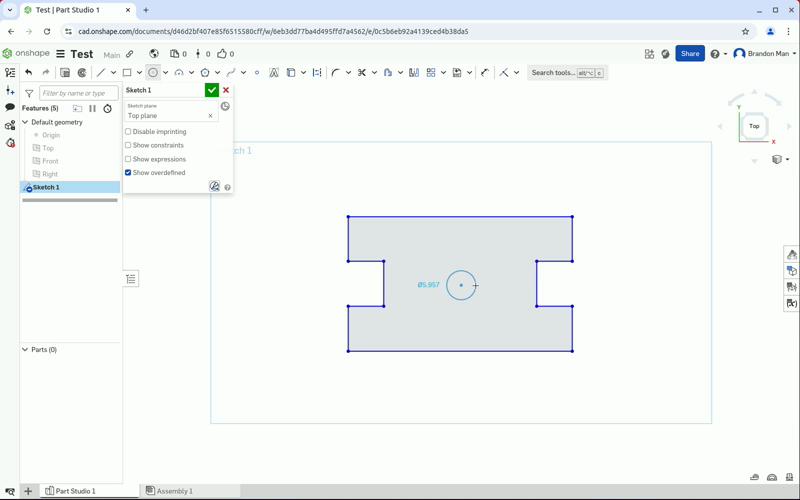
key(esc)
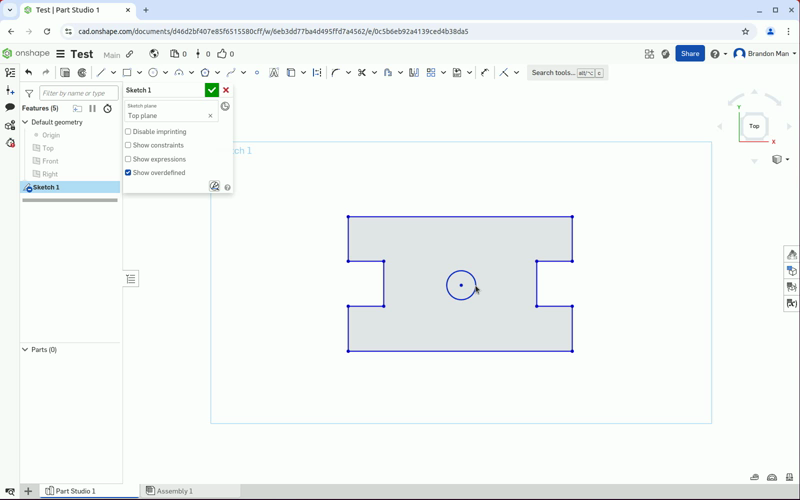
mouse_move(479, 332)
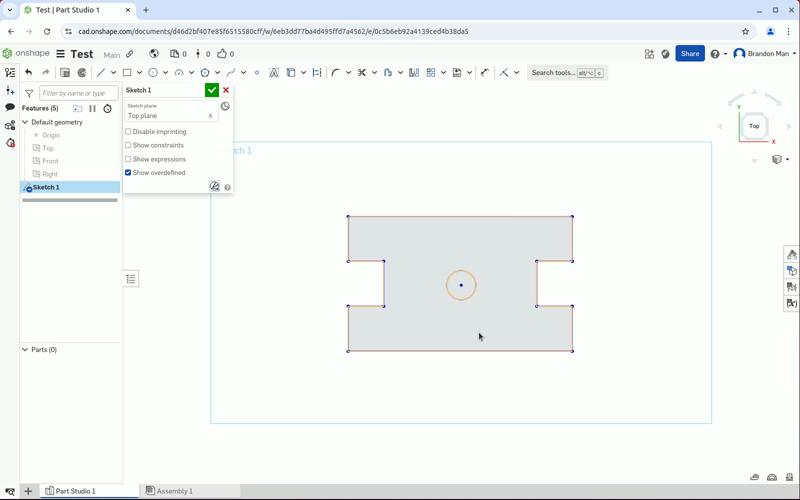
click(479, 332)
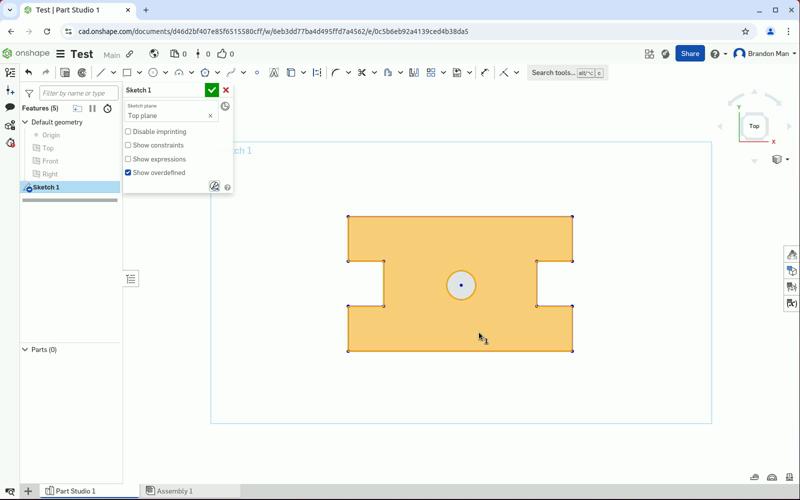
mouse_move(73, 352)
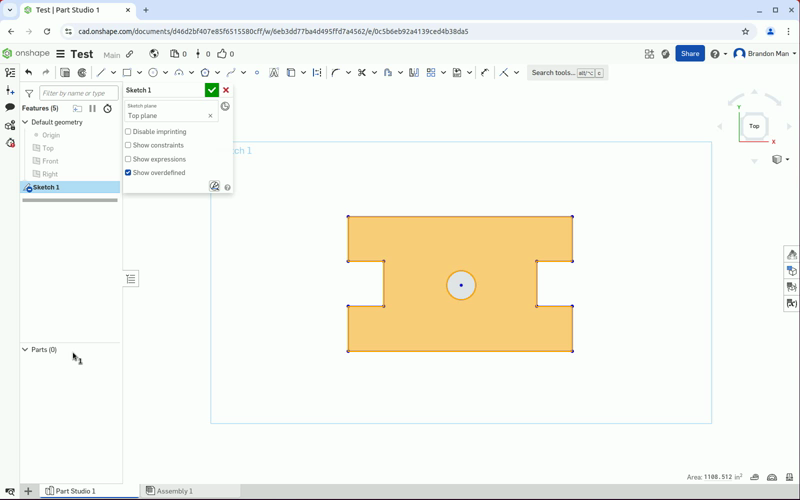
key(shift+y)
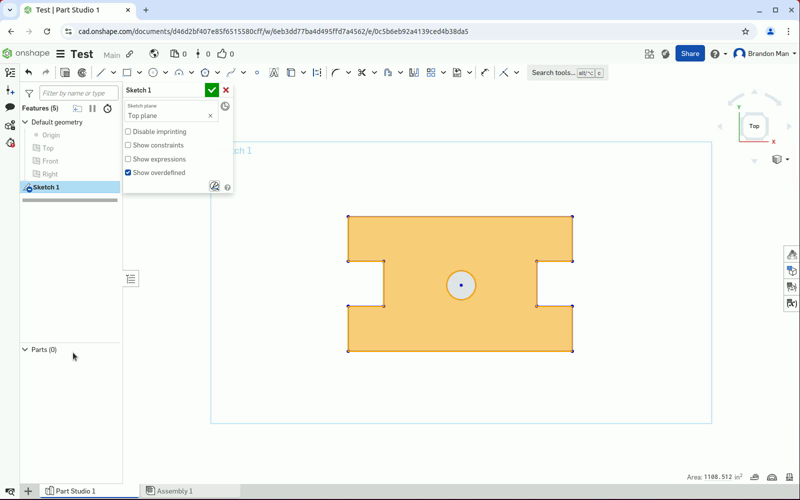
key(shift+e)
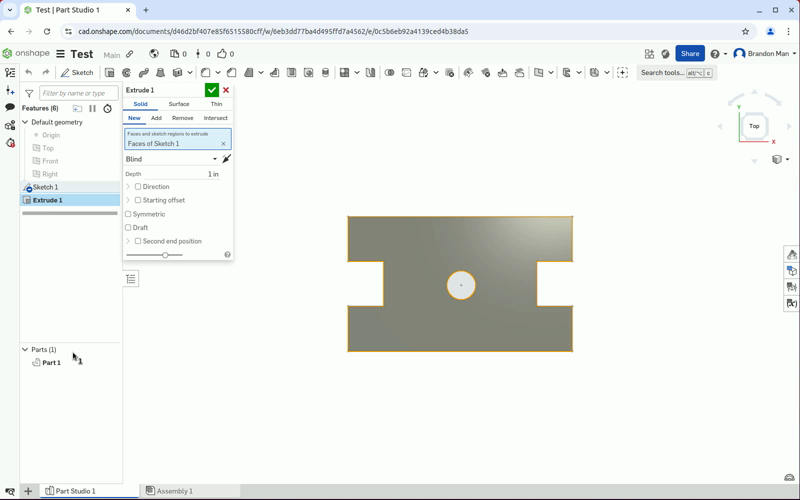
mouse_move(143, 106)
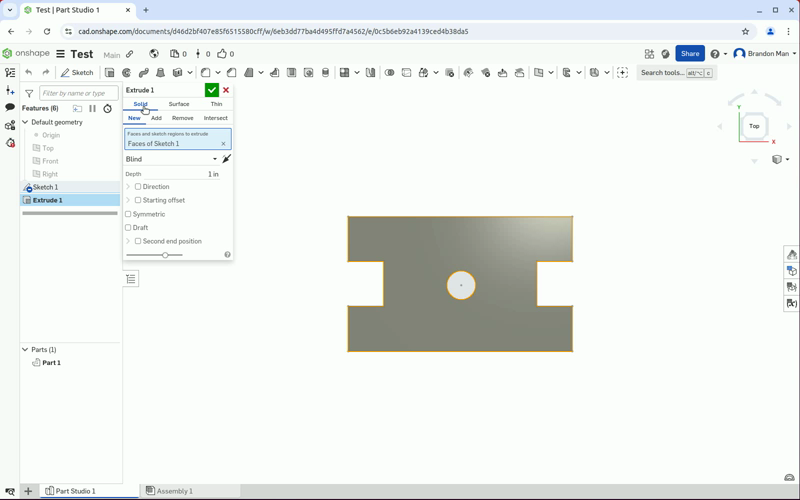
click(143, 106)
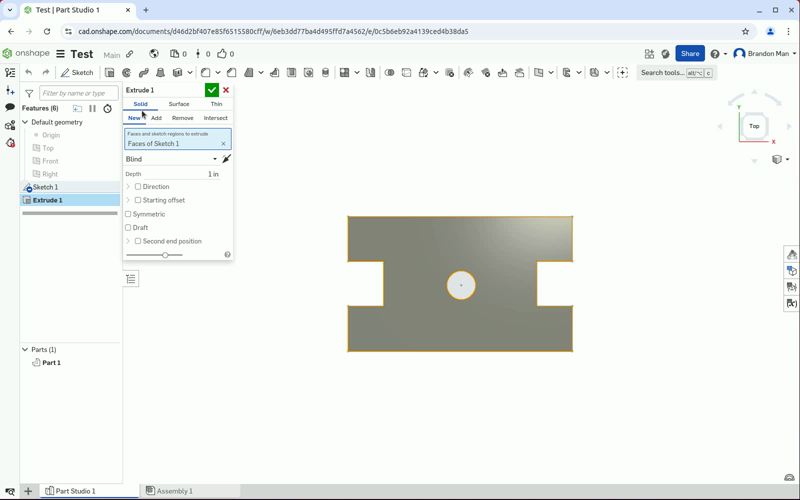
mouse_move(137, 120)
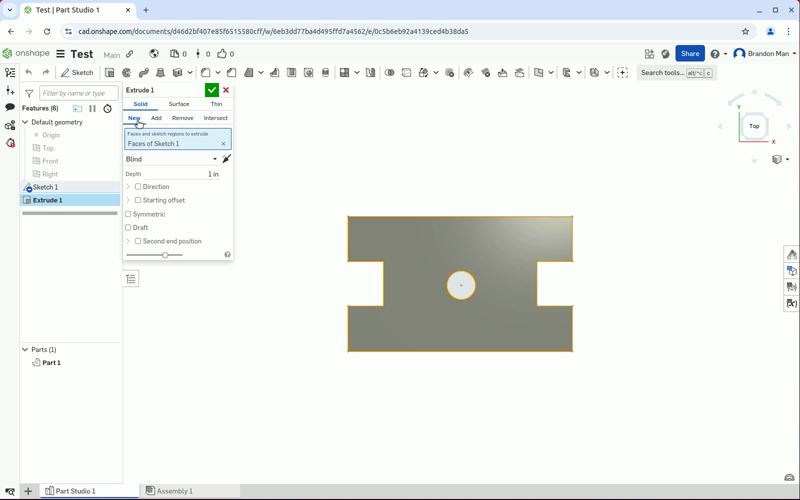
click(137, 120)
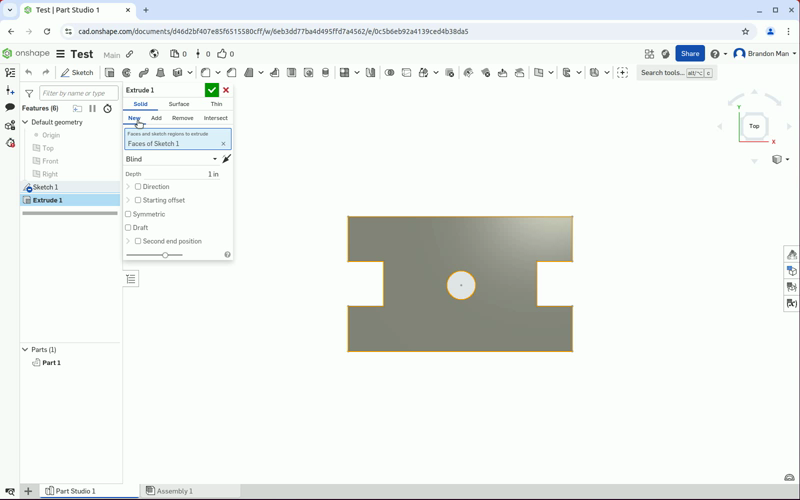
key(tab, 4)
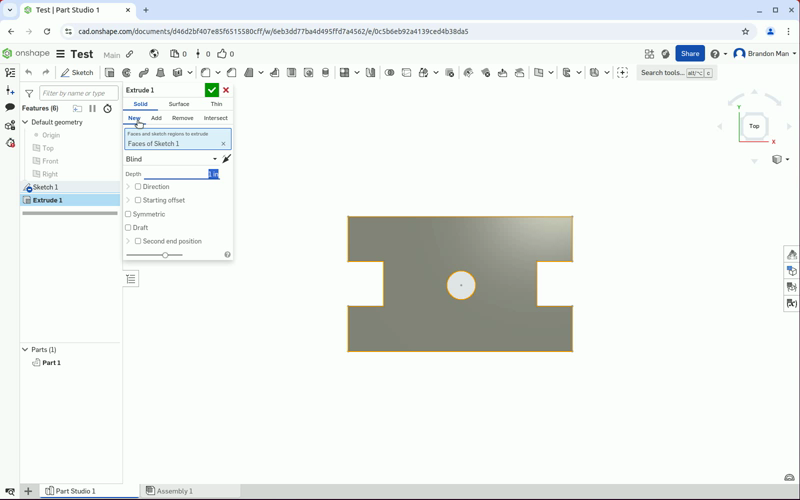
text(5.777)
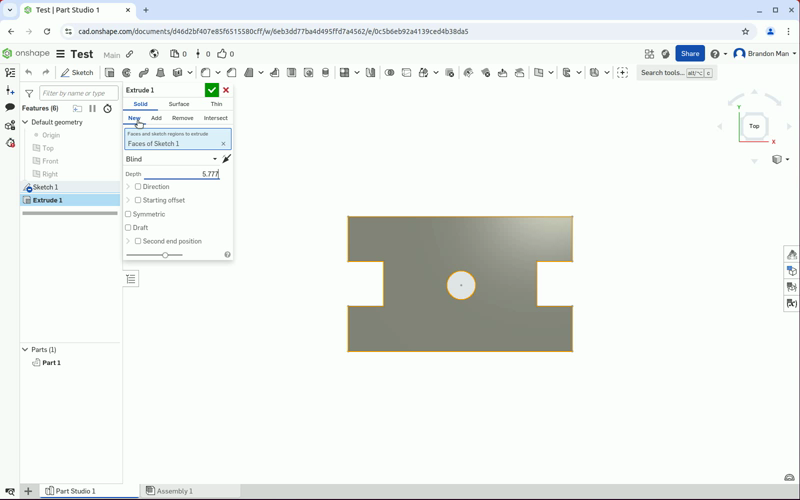
key(enter)
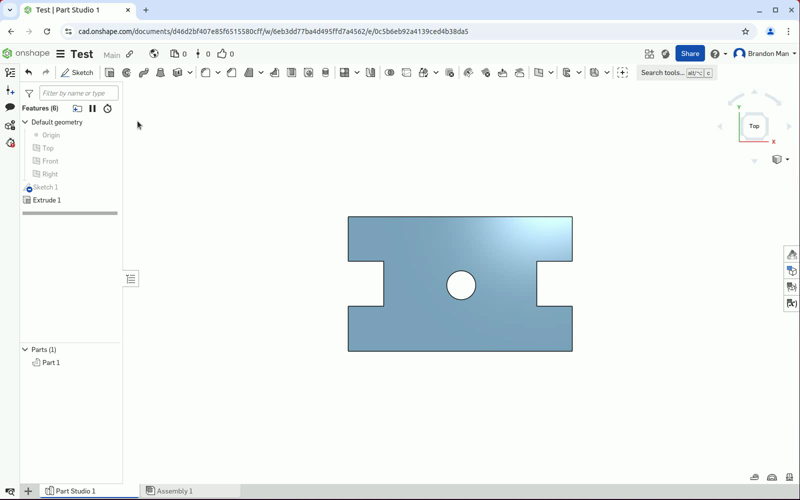
key(shift+h)
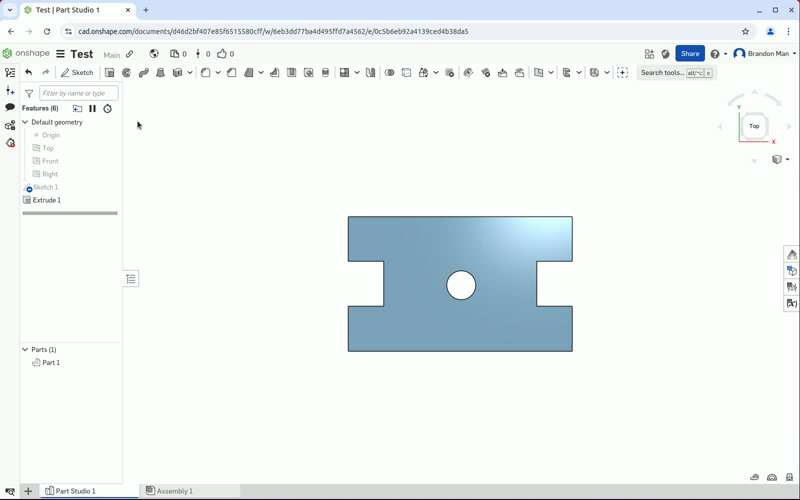
key(shift+h)
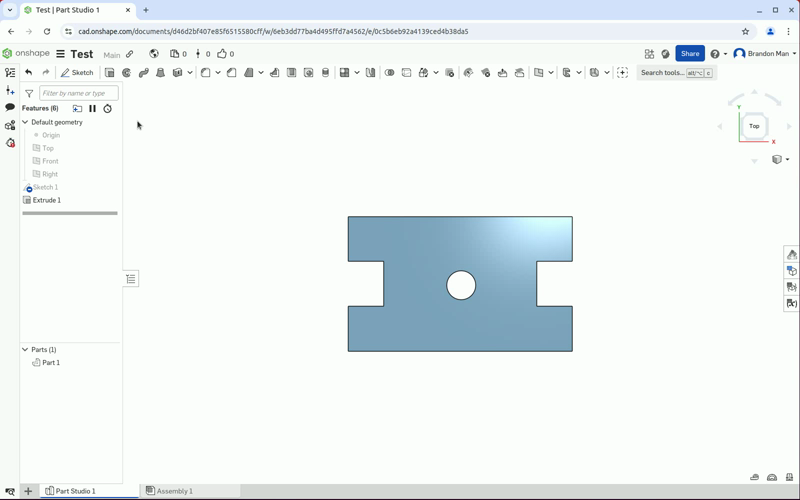
mouse_move(73, 189)
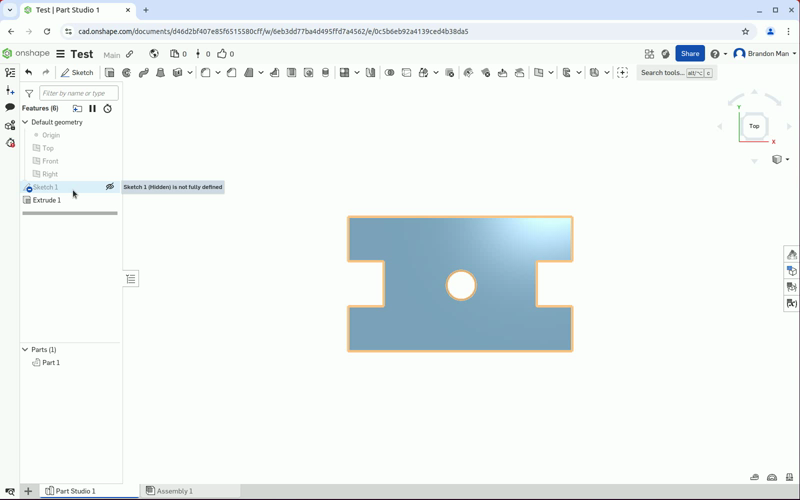
click(73, 189)
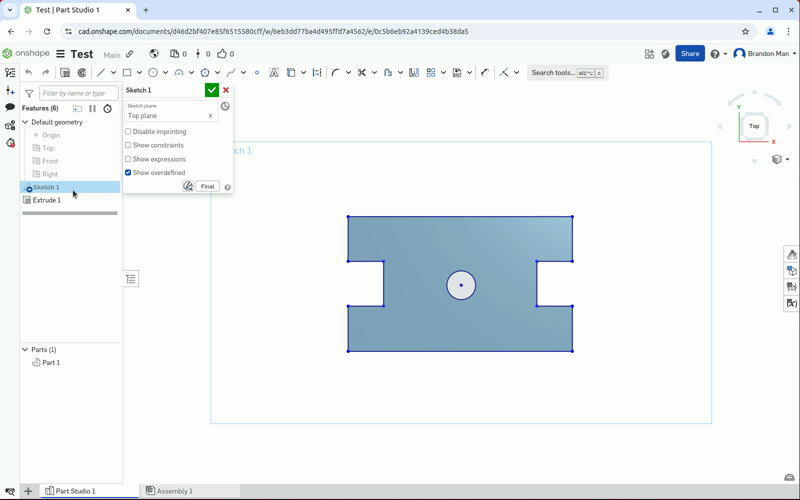
mouse_move(229, 92)
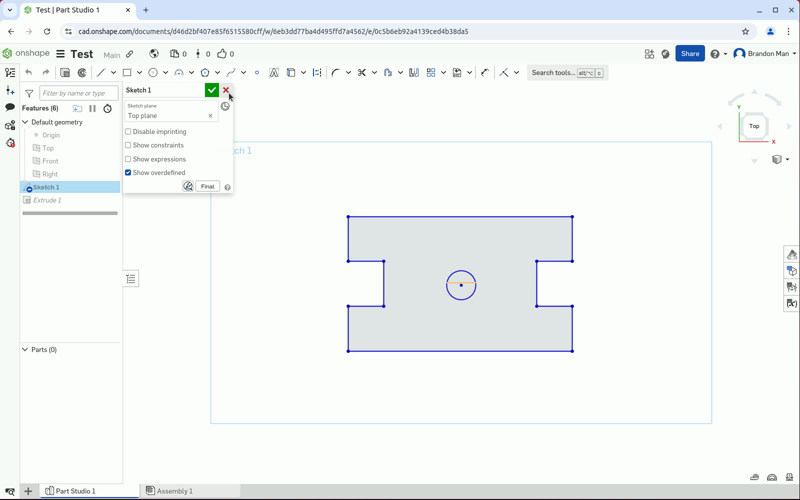
click(229, 92)
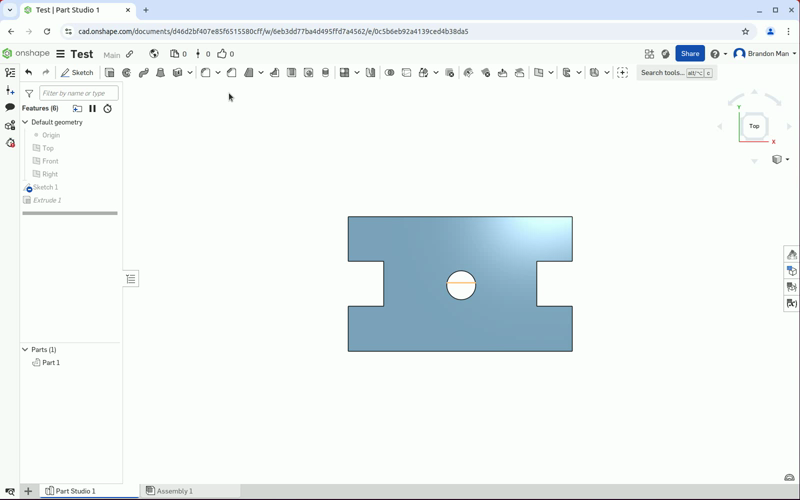
mouse_move(73, 352)
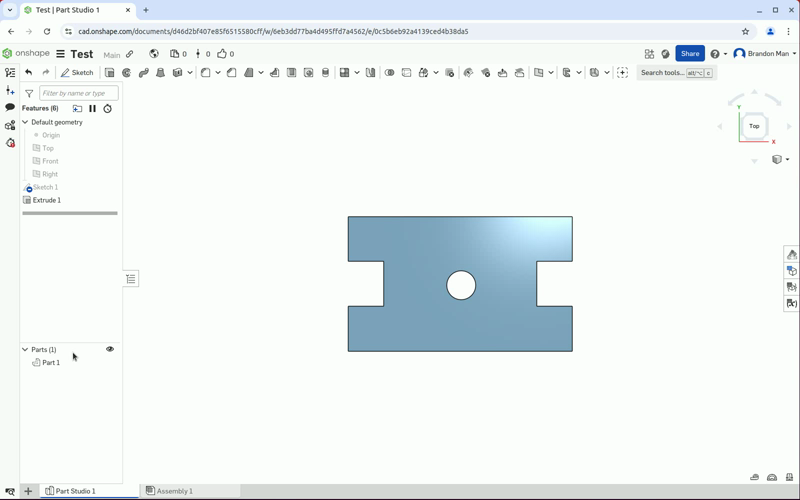
key(y)
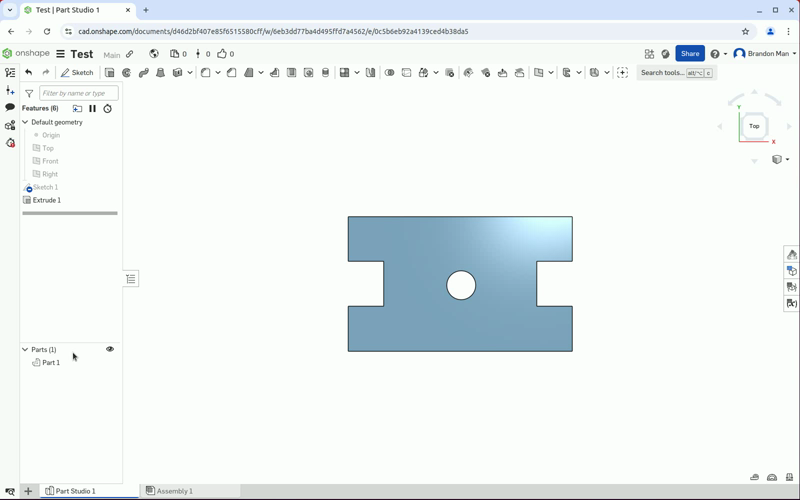
key(shift+p)
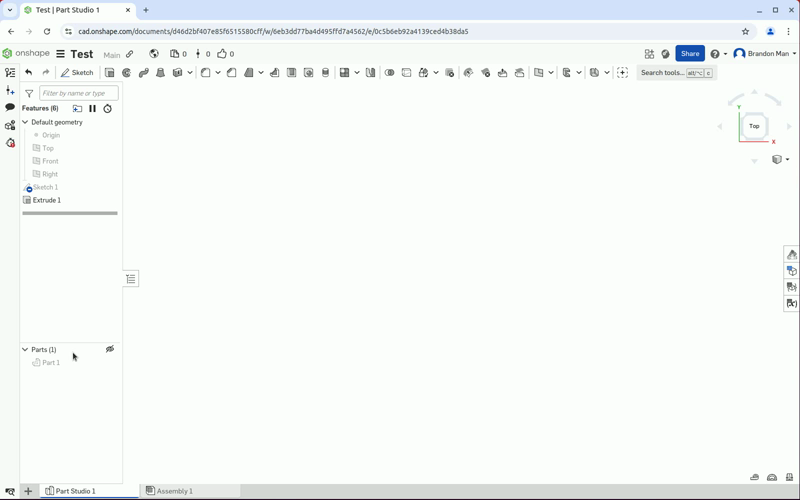
key(space)
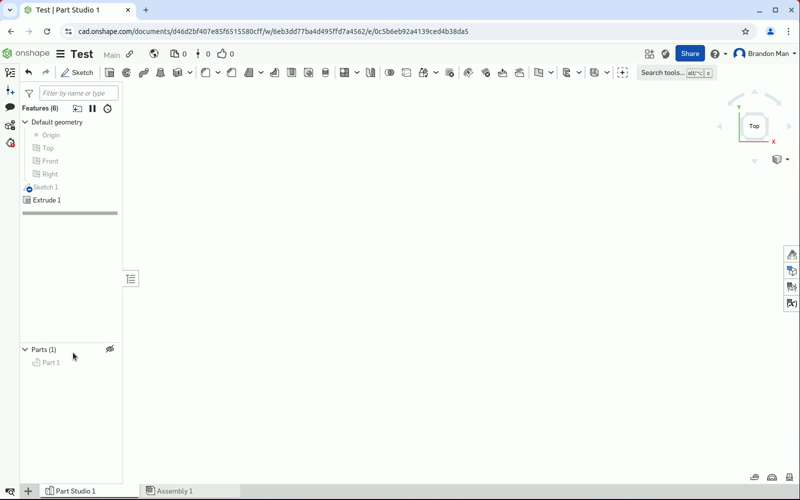
key_down(shift)
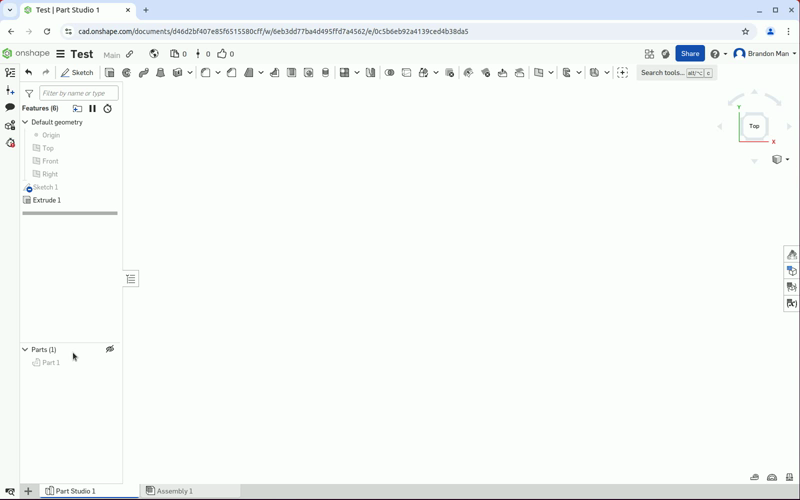
key(up)
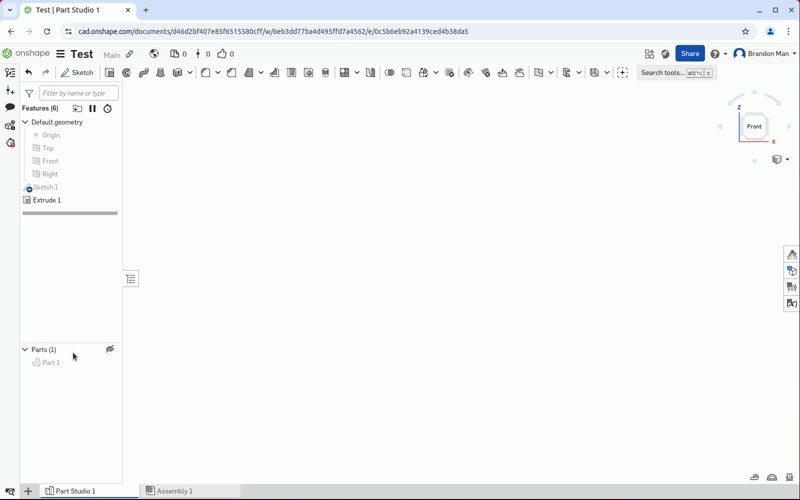
key_up(shift)
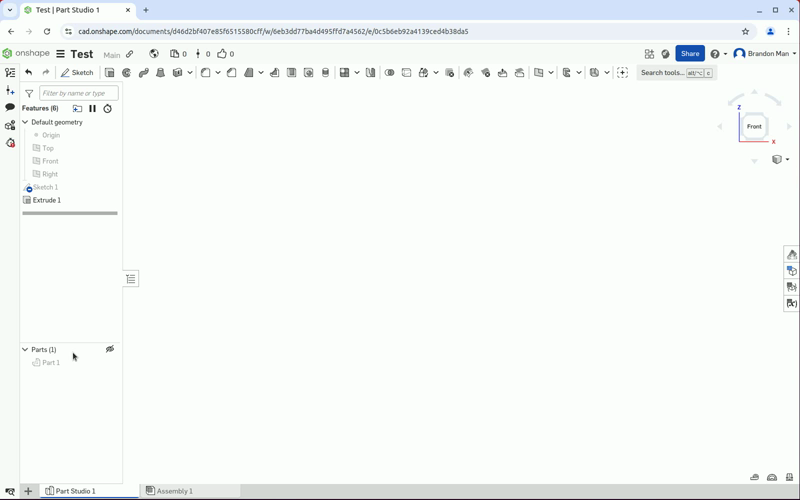
mouse_move(73, 352)
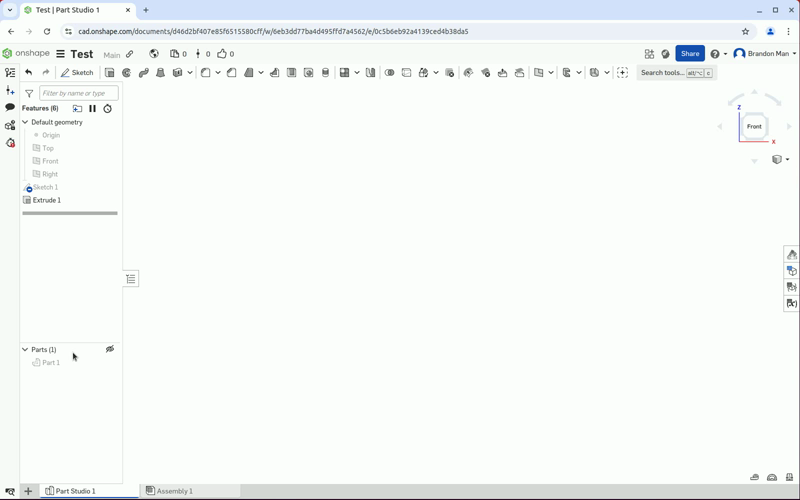
key(shift+y)
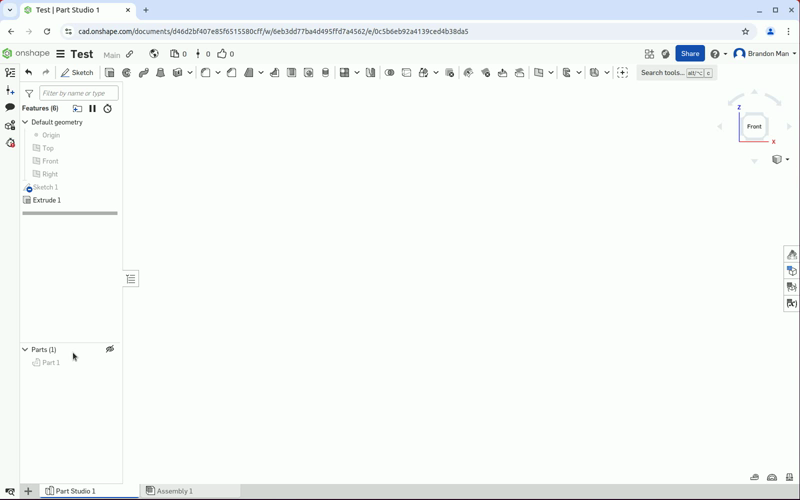
key(shift+s)
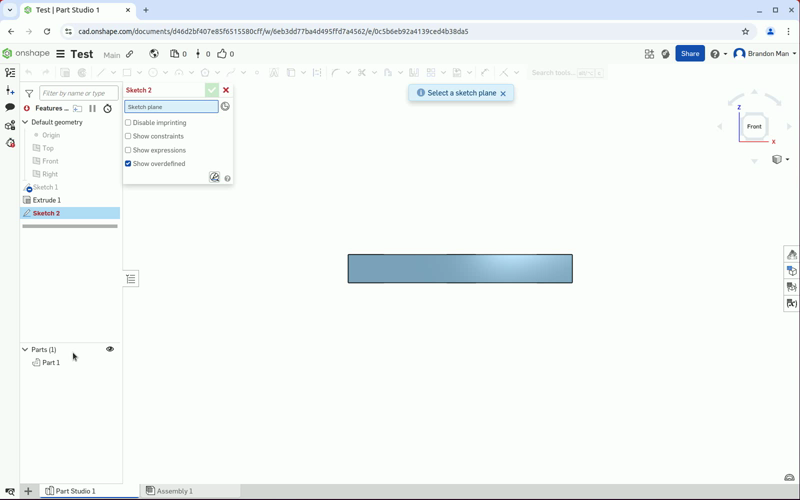
mouse_move(73, 163)
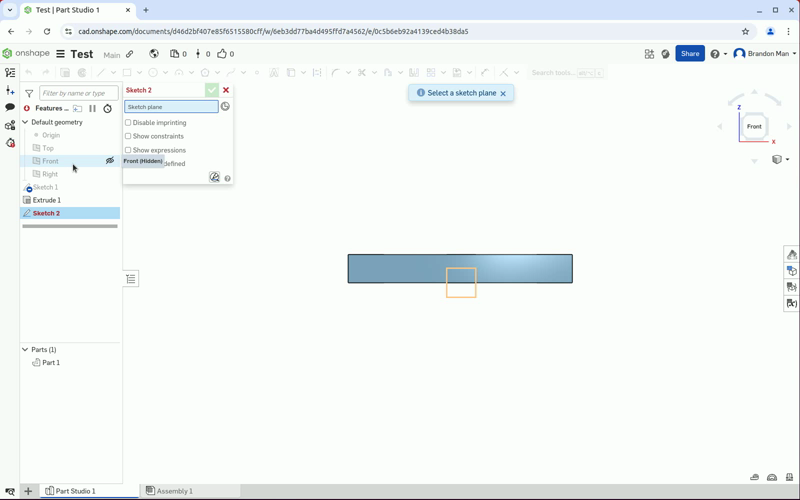
click(73, 163)
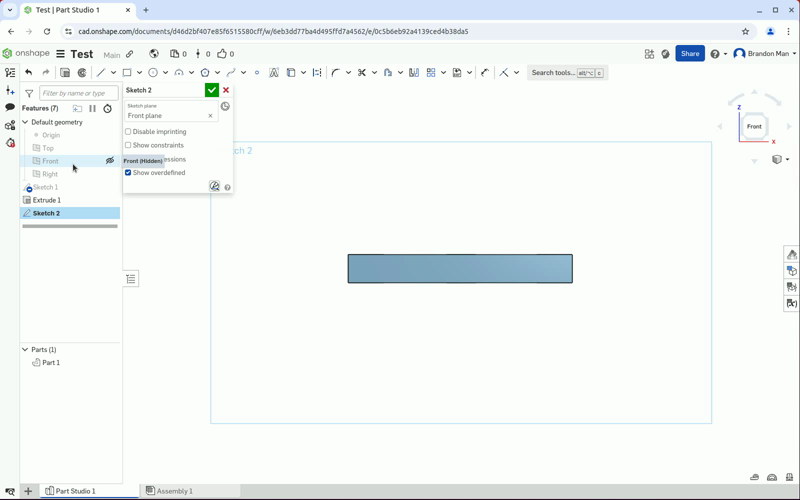
mouse_move(73, 352)
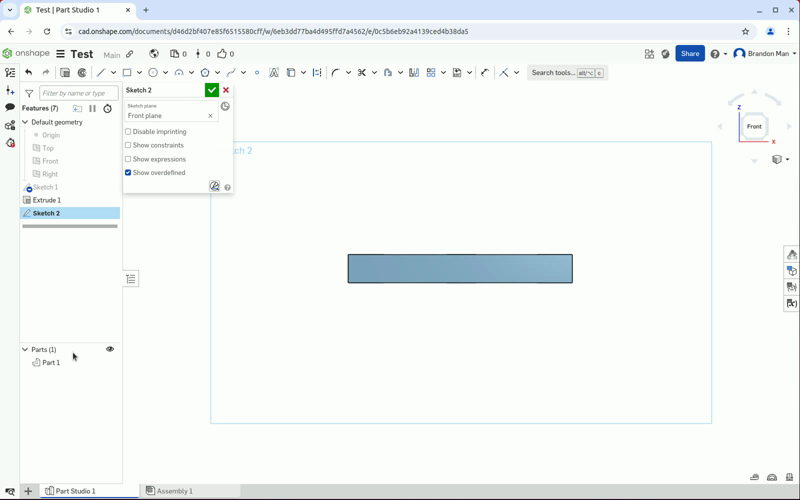
key(y)
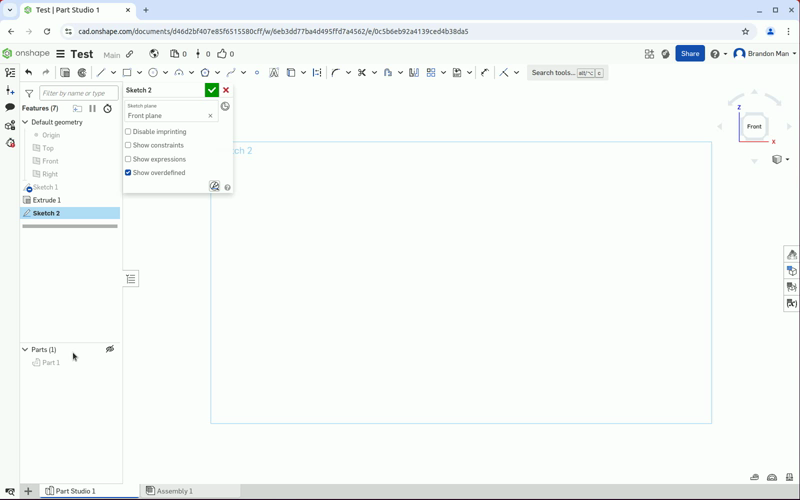
key(l)
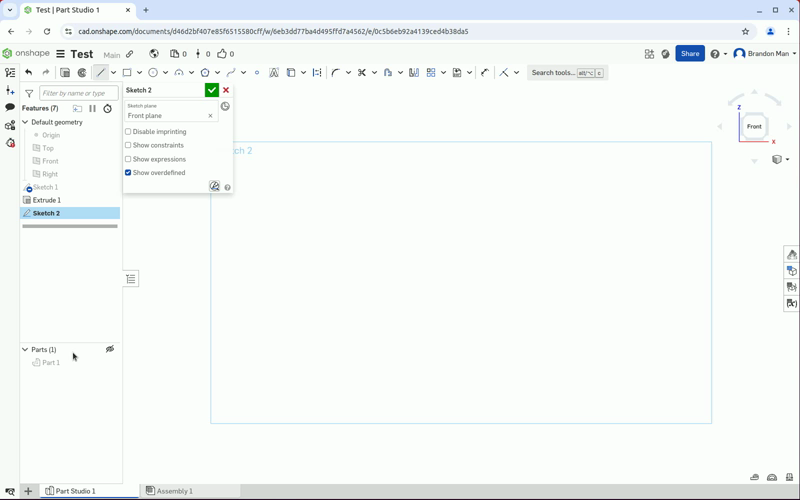
key_down(shift)
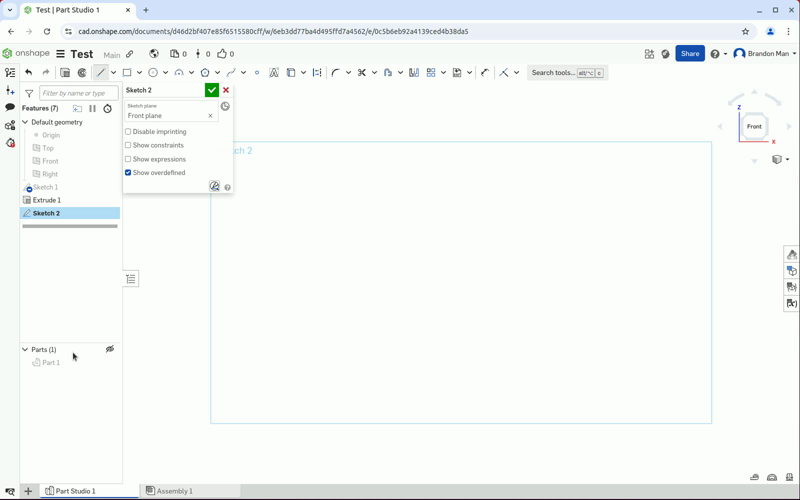
mouse_move(392, 254)
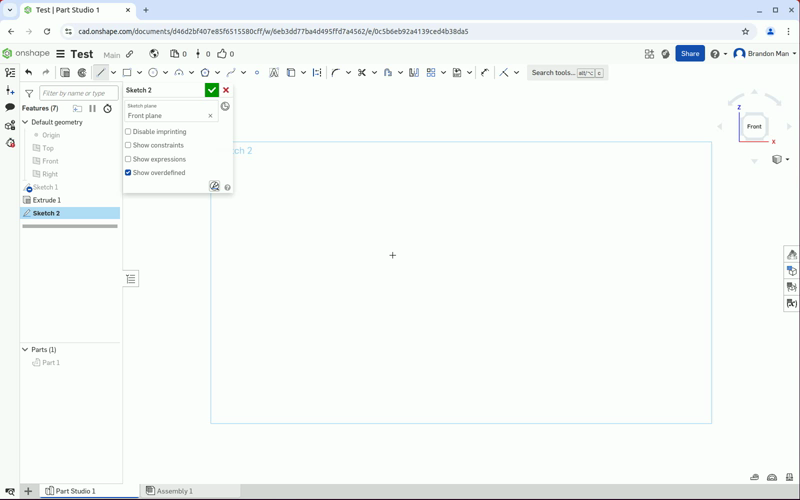
click(392, 254)
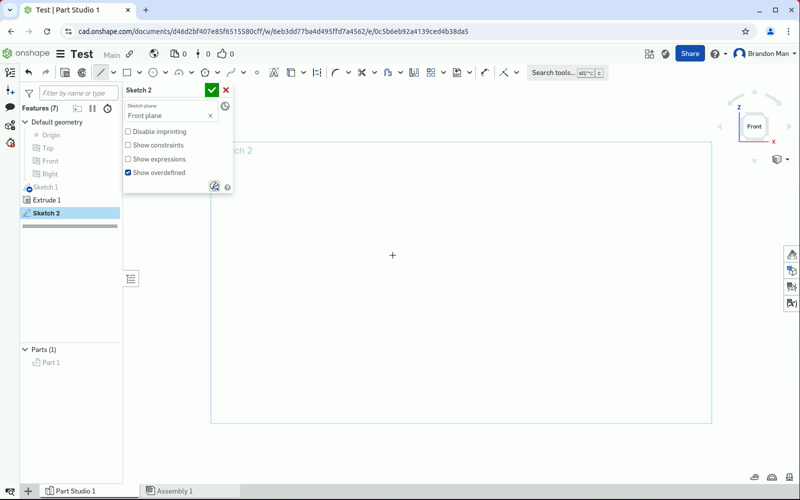
key_up(shift)
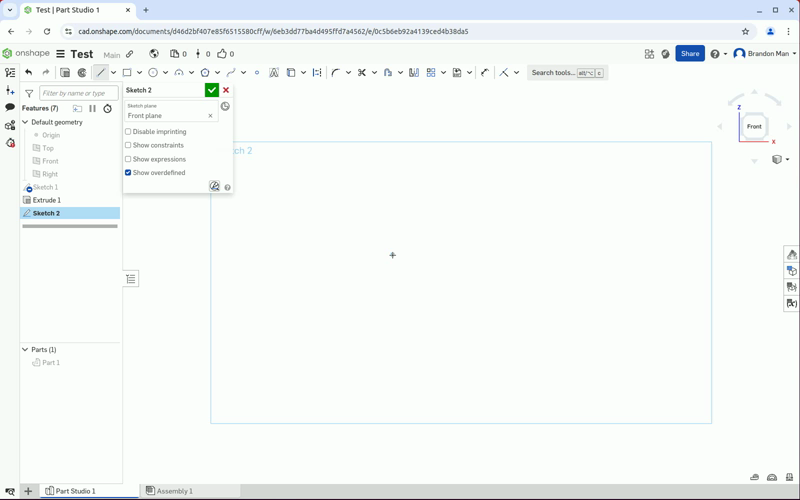
key_down(shift)
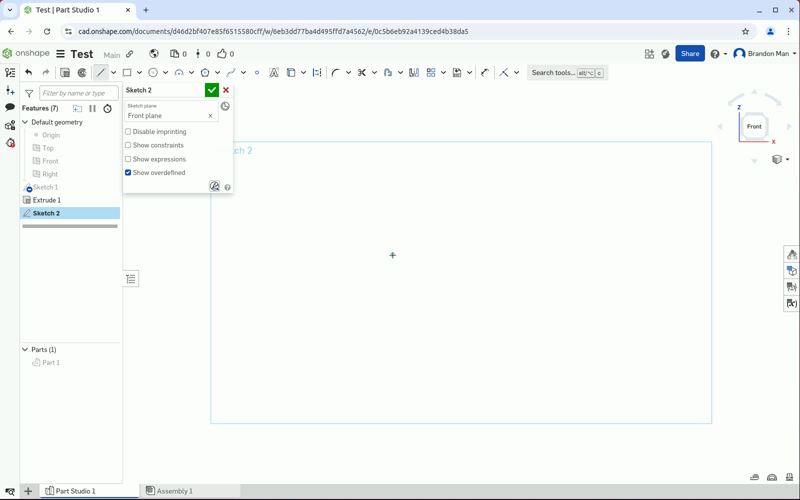
mouse_move(516, 254)
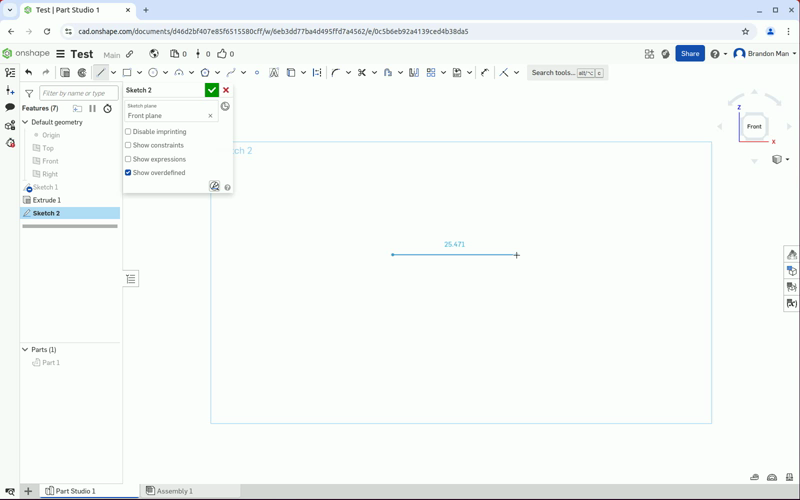
click(516, 254)
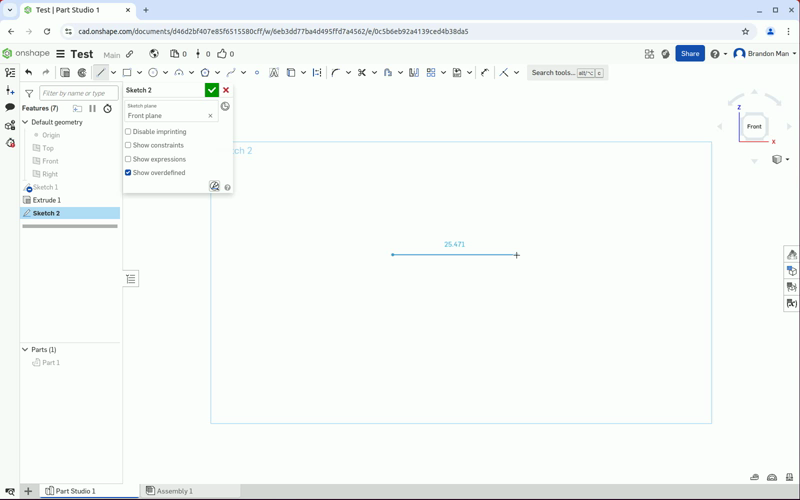
key_up(shift)
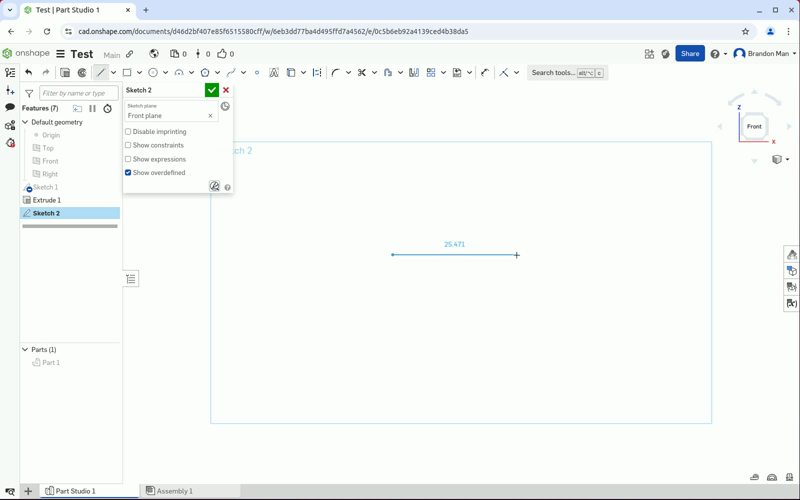
key_down(shift)
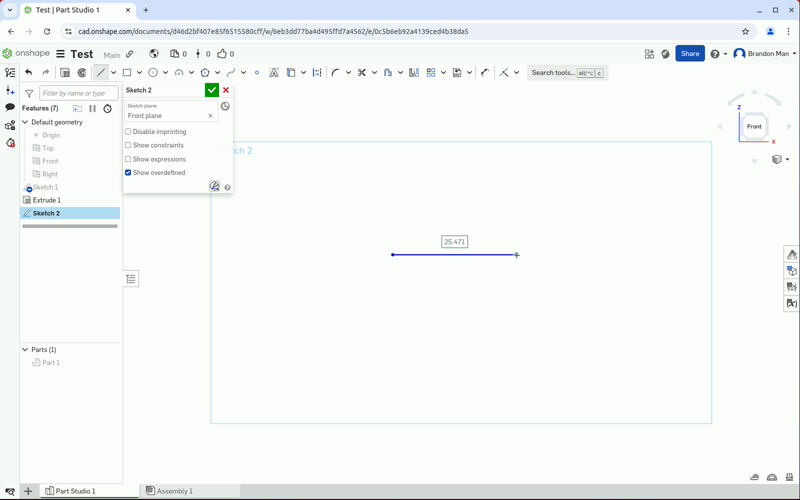
mouse_move(546, 254)
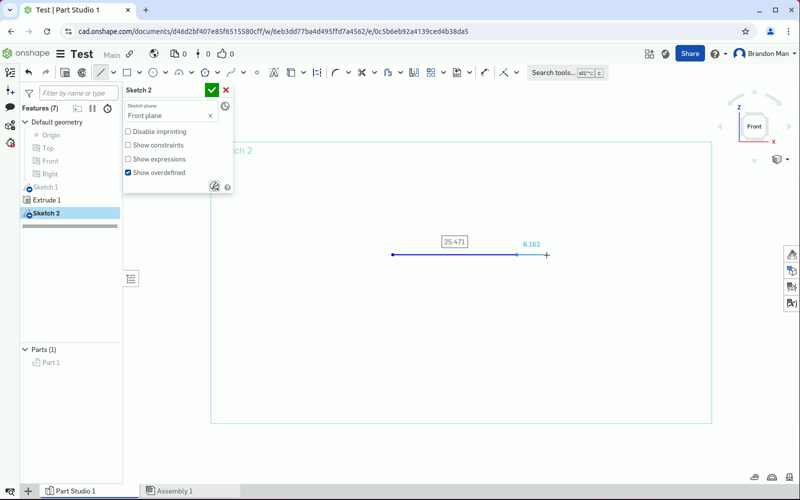
mouse_move(516, 201)
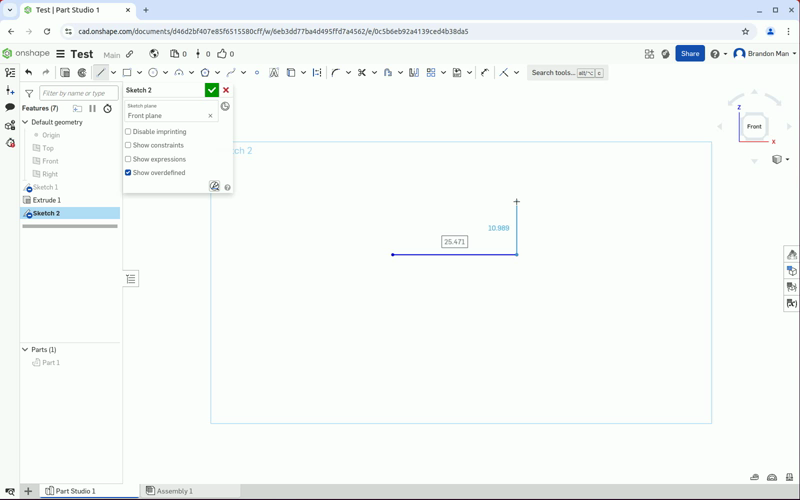
click(516, 201)
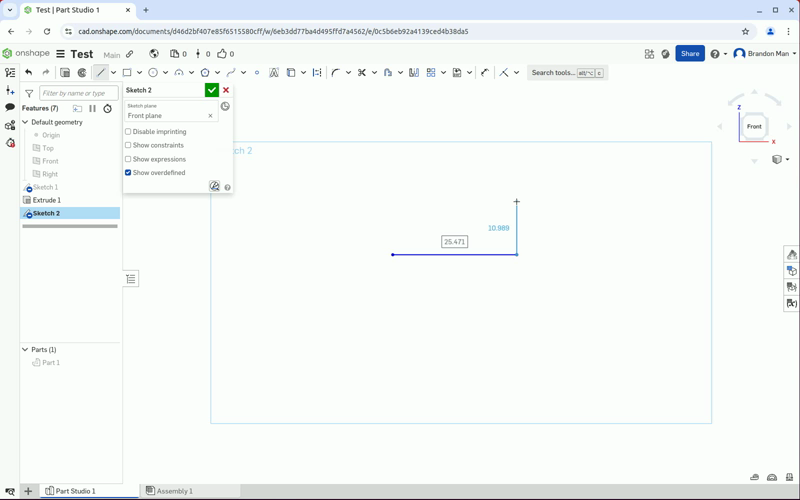
key_up(shift)
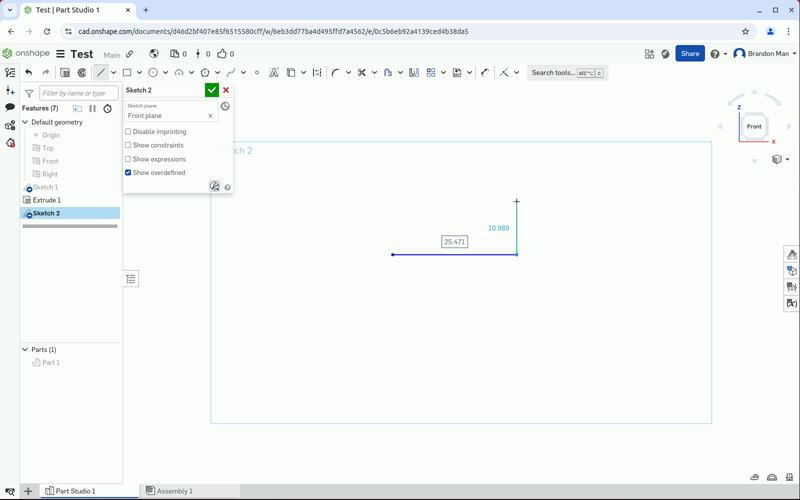
key_down(shift)
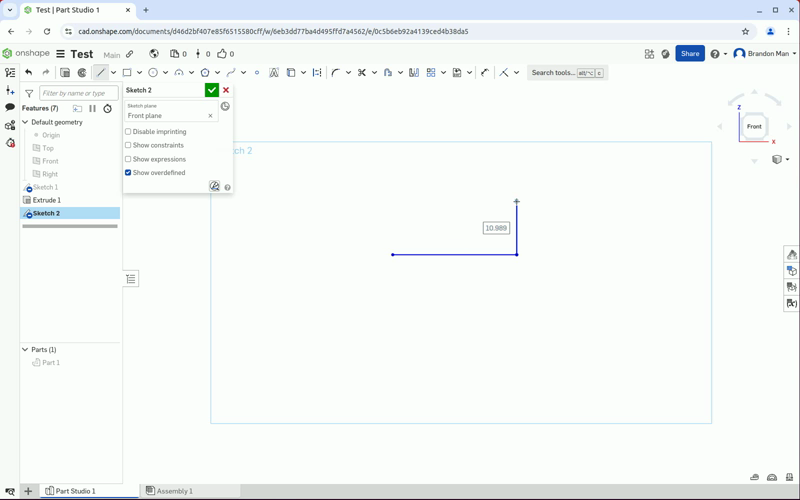
mouse_move(546, 201)
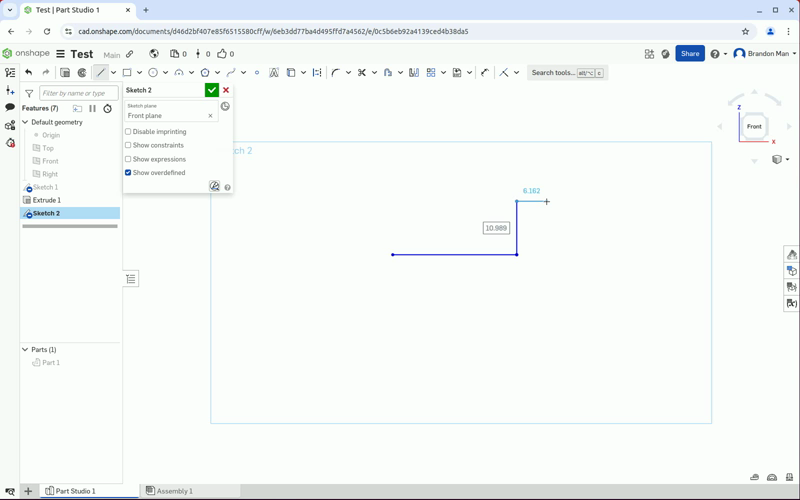
mouse_move(488, 201)
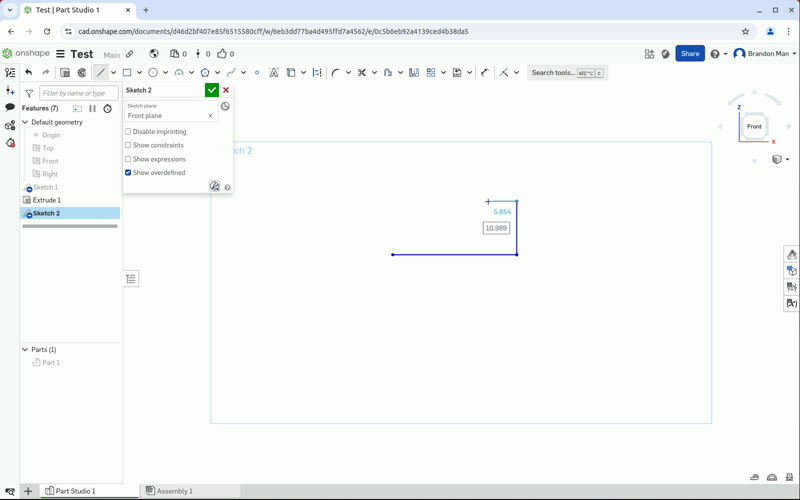
click(488, 201)
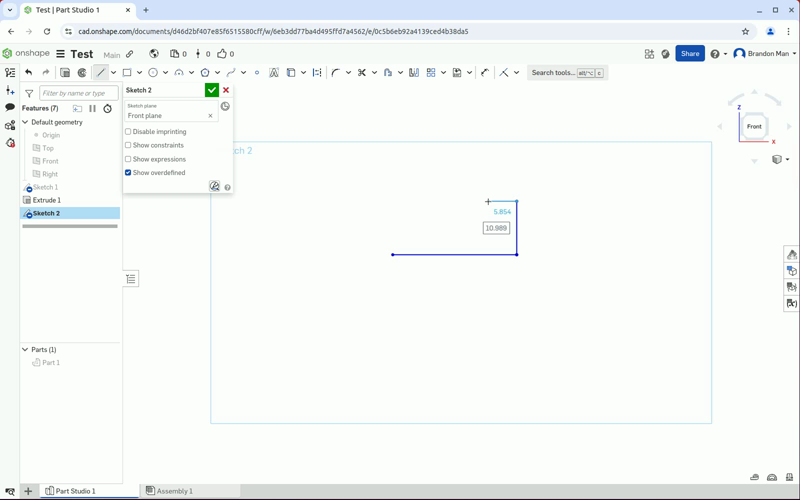
key_up(shift)
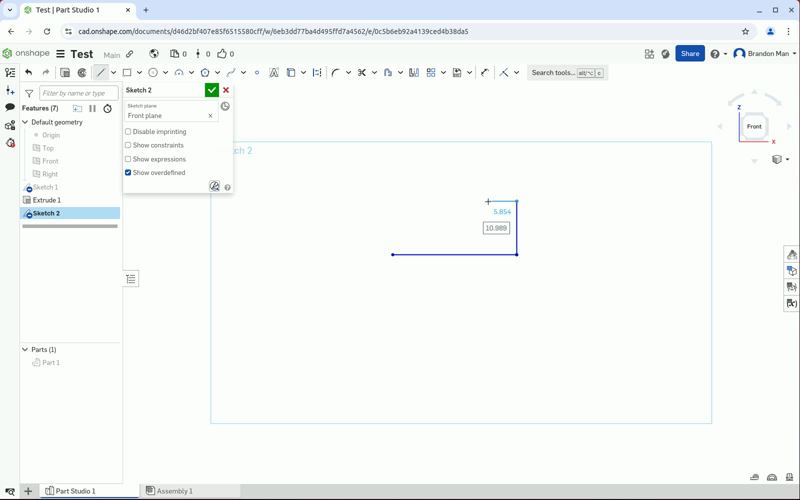
key_down(shift)
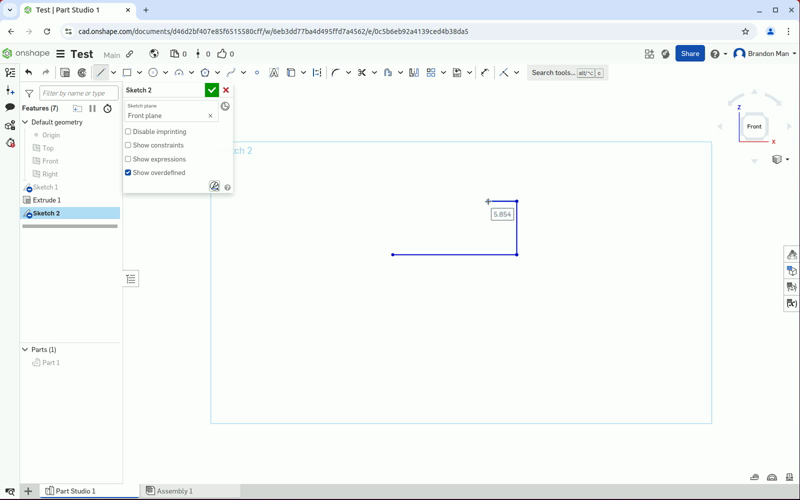
mouse_move(518, 201)
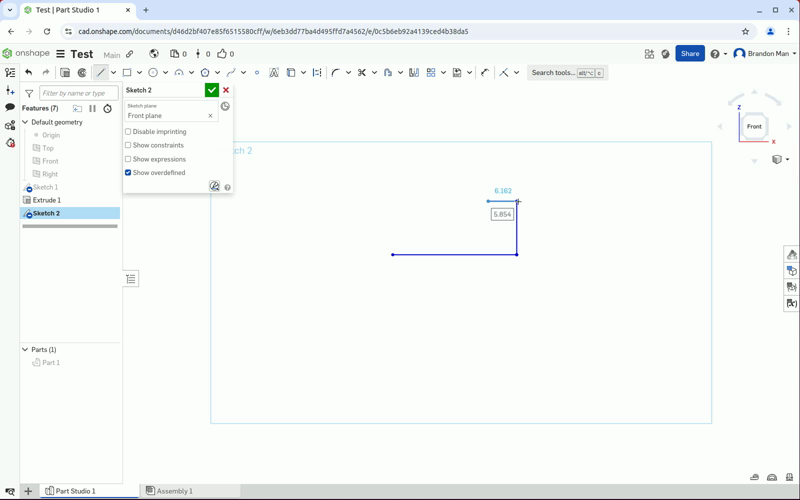
mouse_move(488, 235)
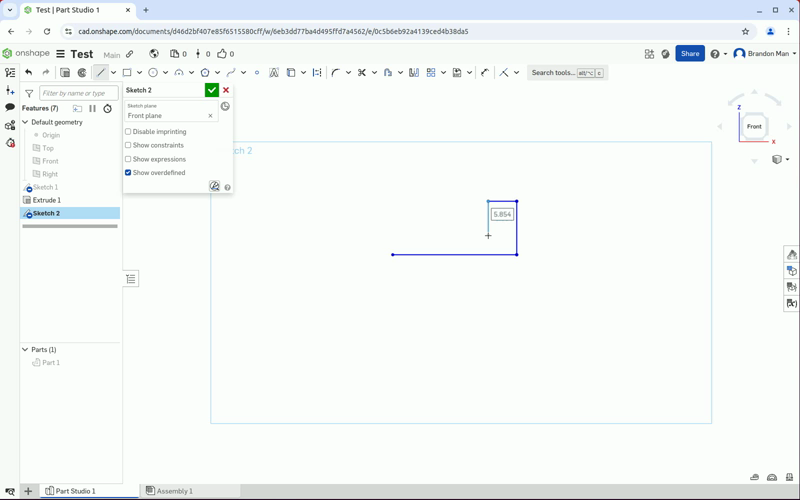
click(488, 235)
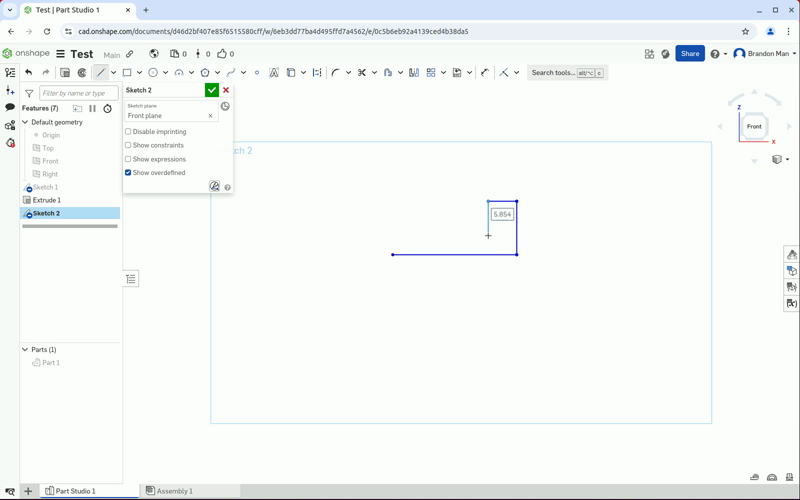
key_up(shift)
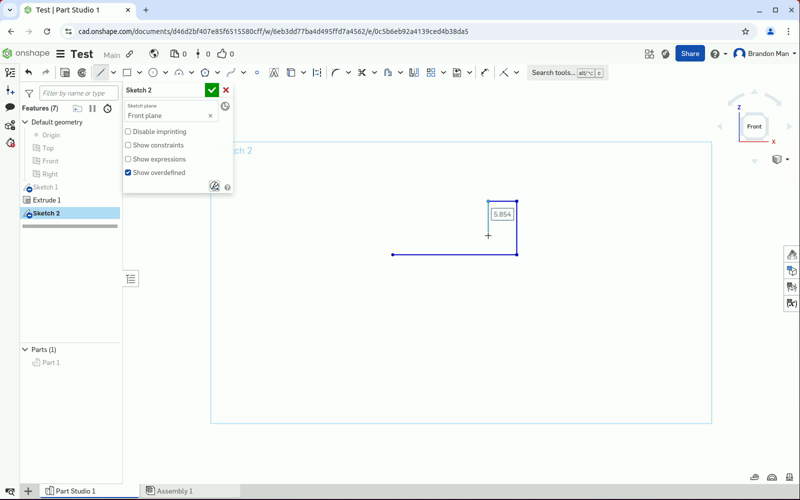
key_down(shift)
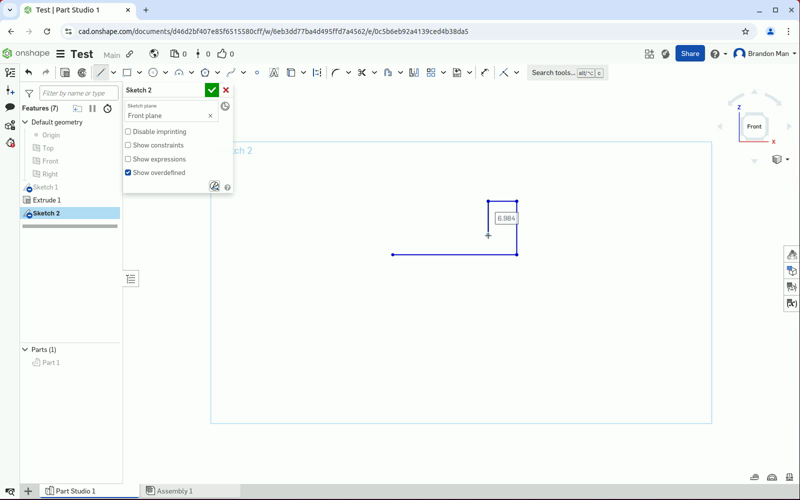
mouse_move(518, 235)
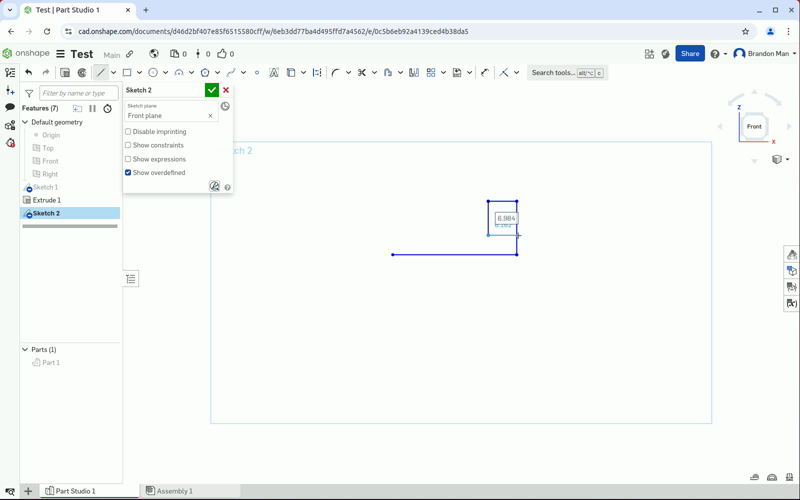
mouse_move(460, 235)
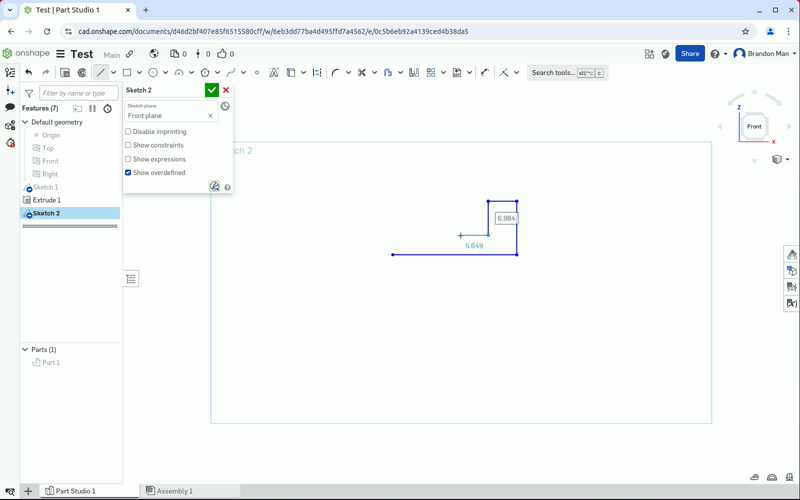
click(460, 235)
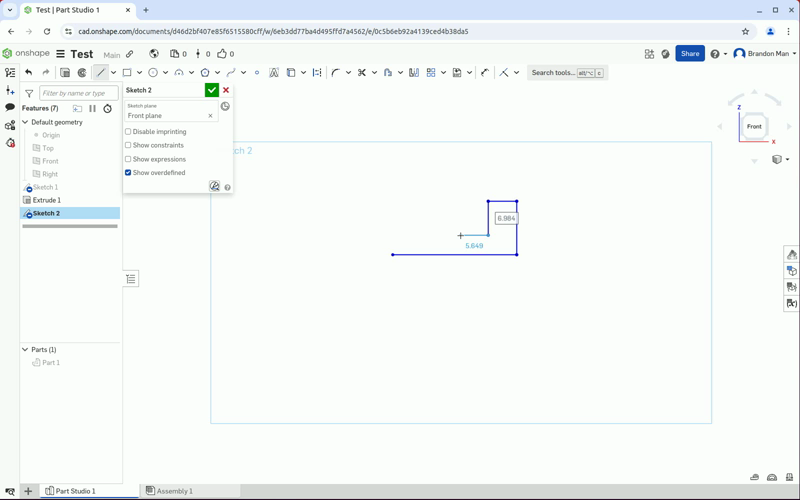
key_up(shift)
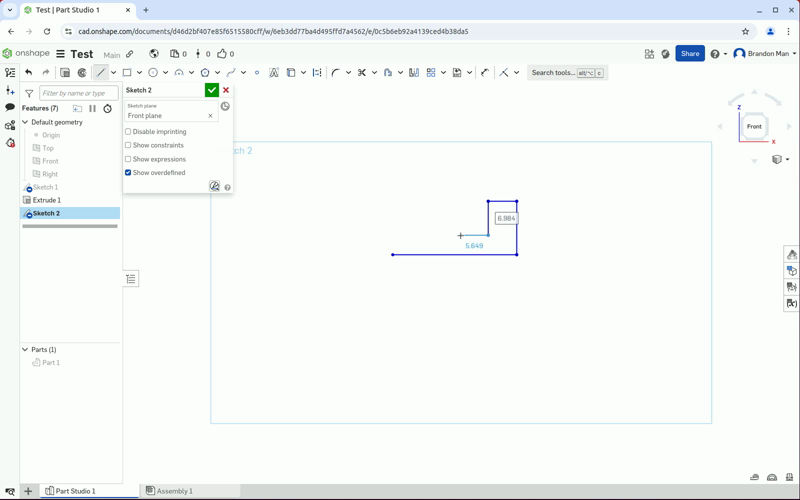
key_down(shift)
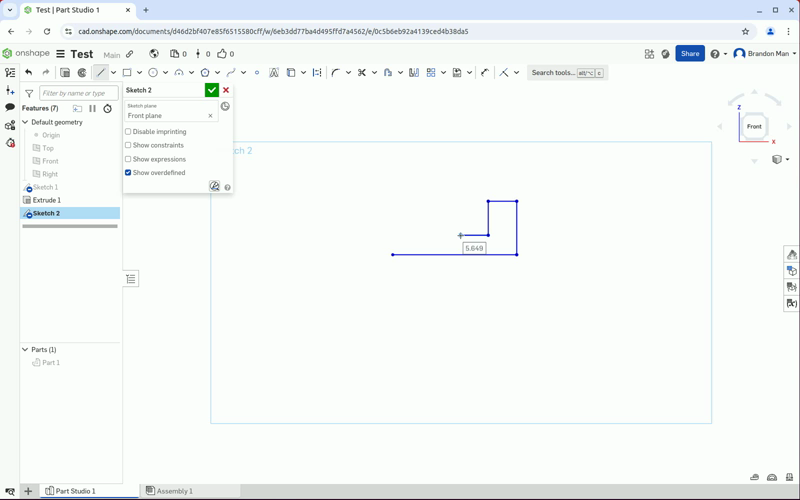
mouse_move(490, 235)
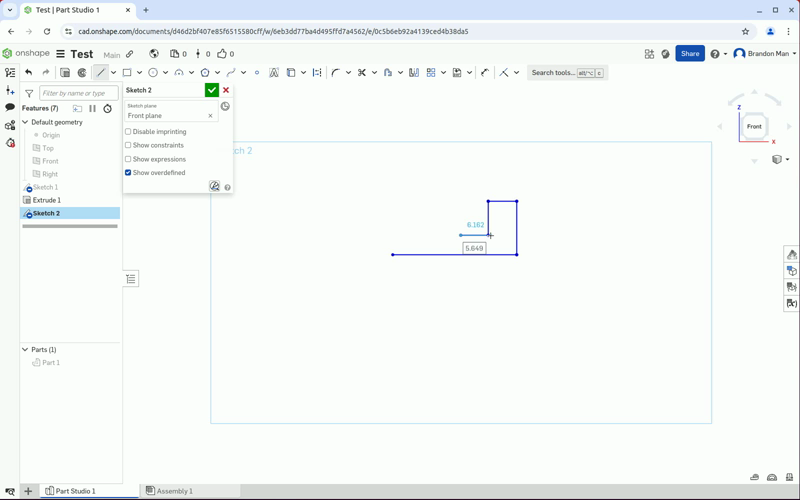
mouse_move(421, 235)
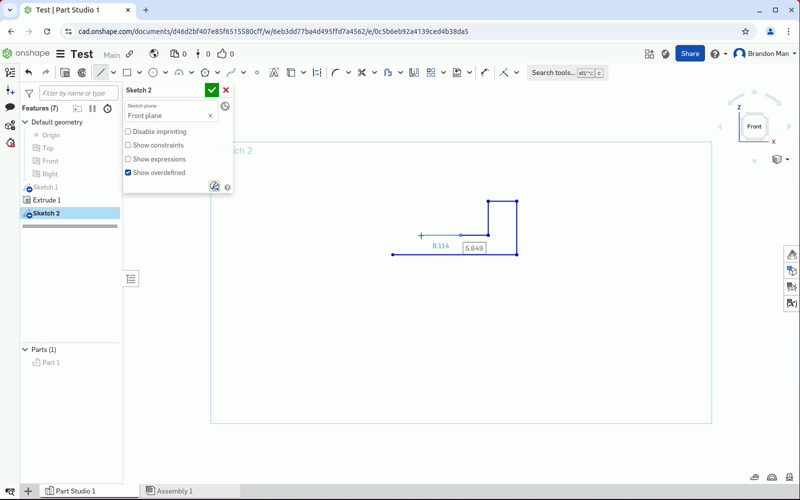
click(421, 235)
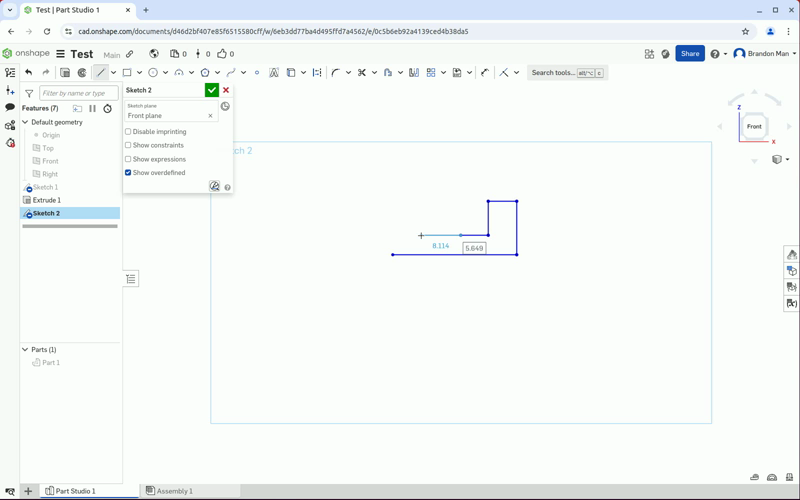
key_up(shift)
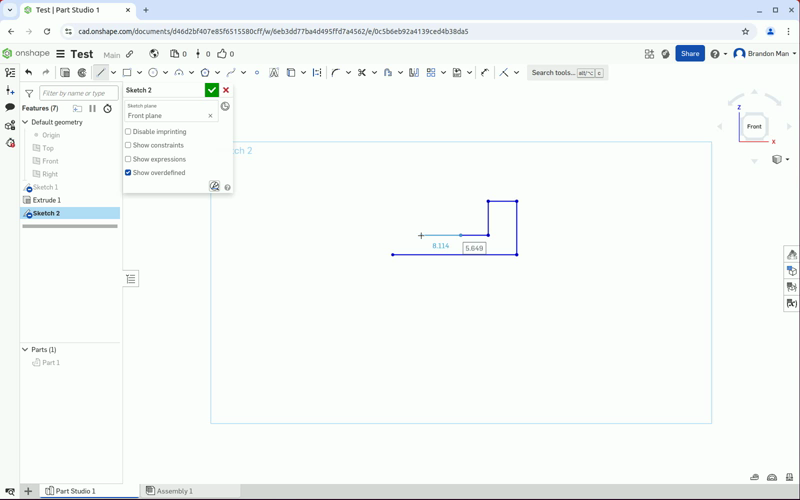
key_down(shift)
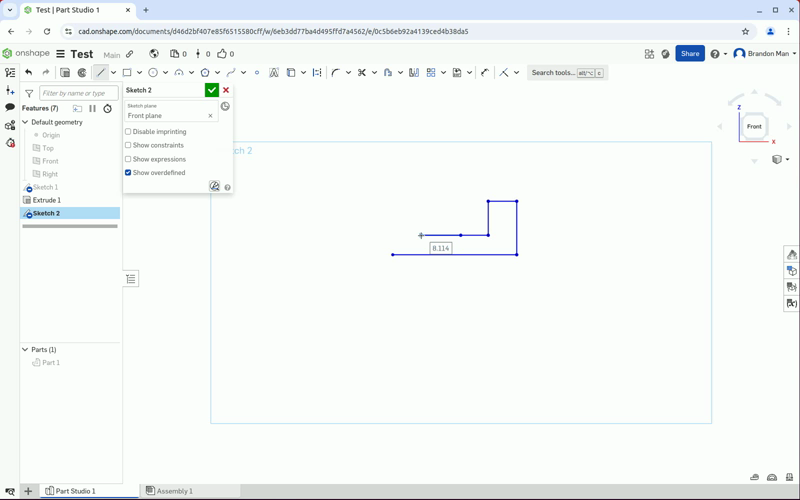
mouse_move(451, 235)
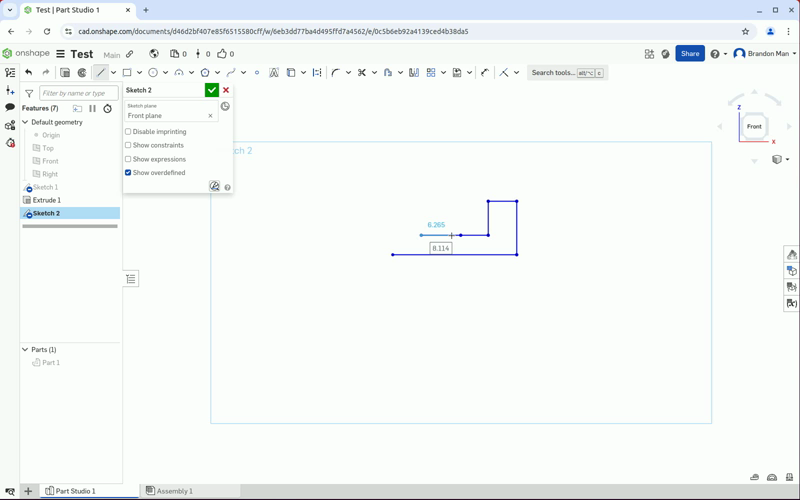
mouse_move(421, 201)
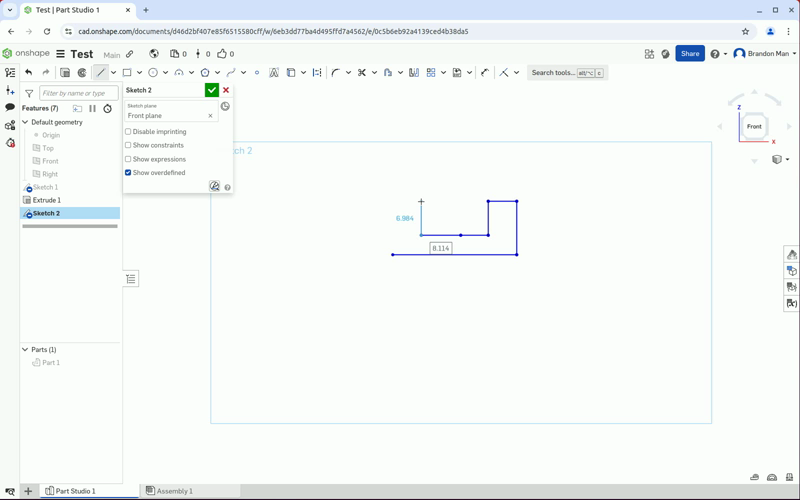
click(421, 201)
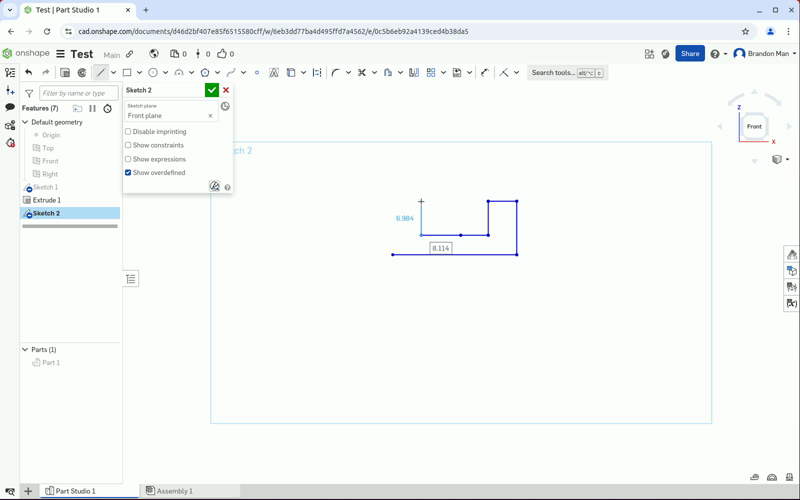
key_up(shift)
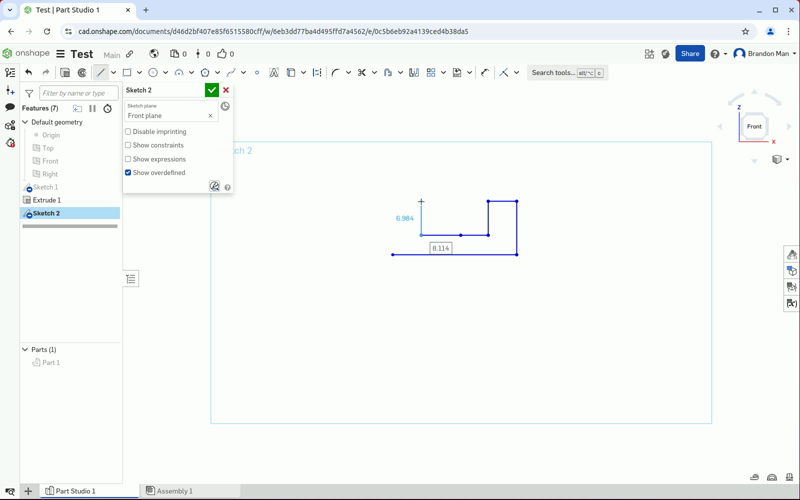
key_down(shift)
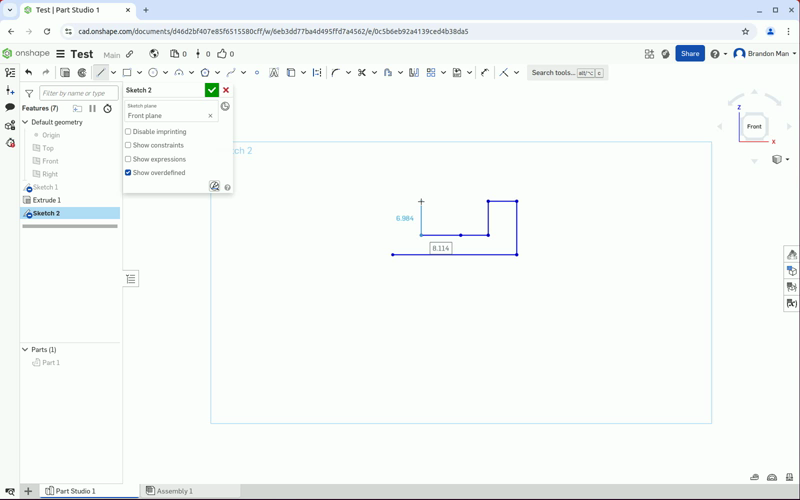
mouse_move(451, 201)
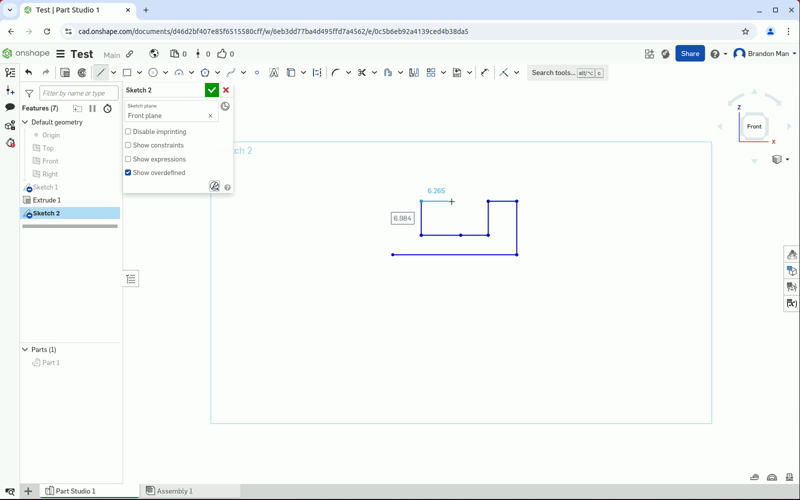
mouse_move(392, 201)
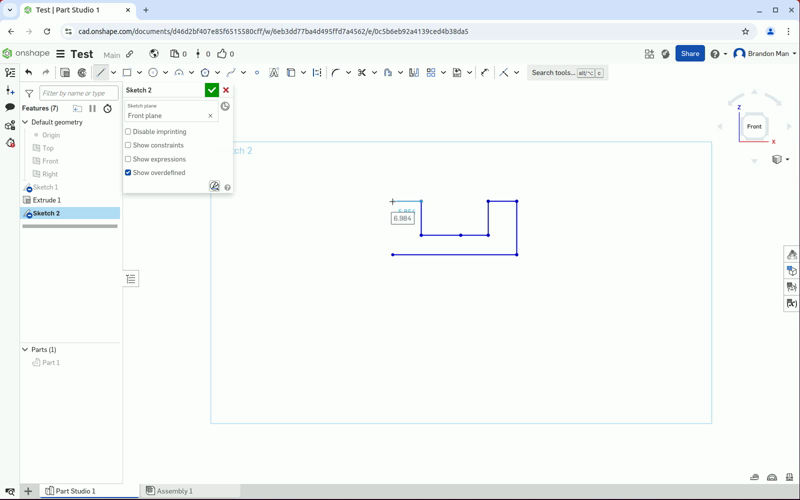
click(392, 201)
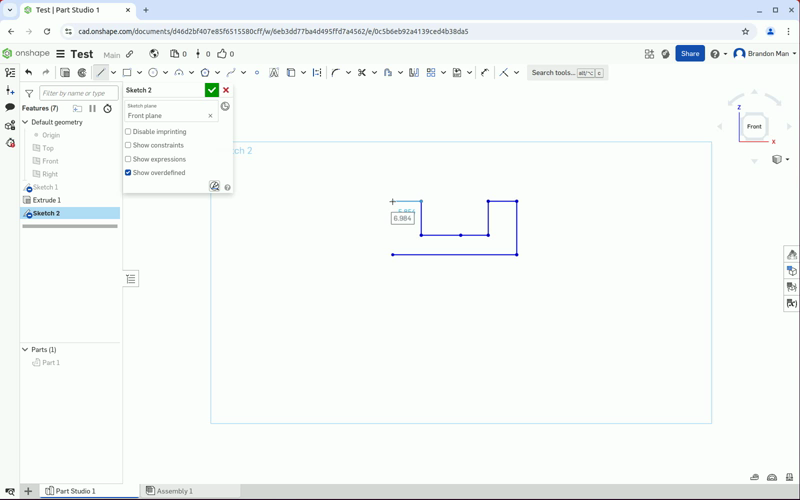
key_up(shift)
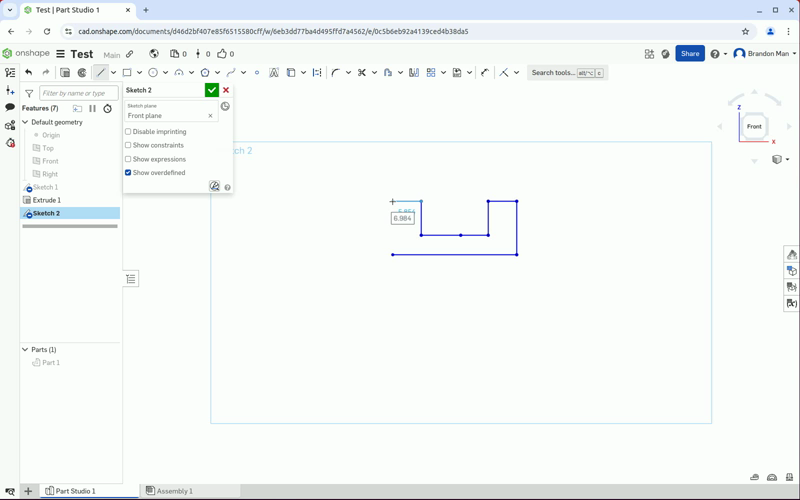
mouse_move(422, 201)
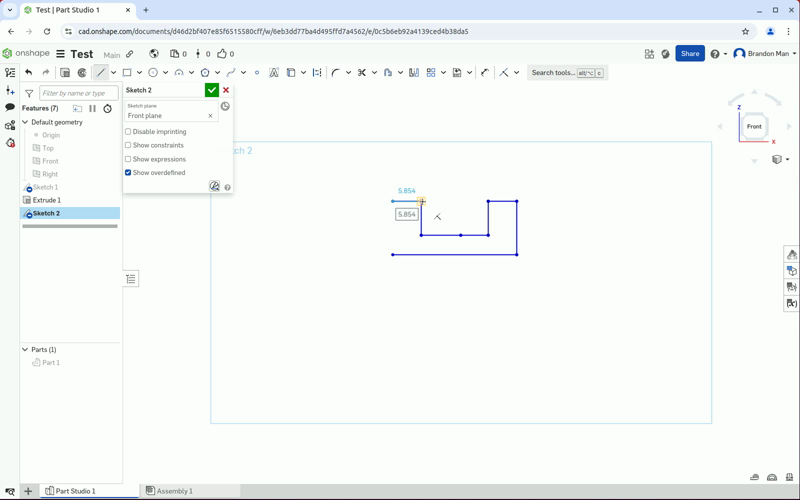
key_down(shift)
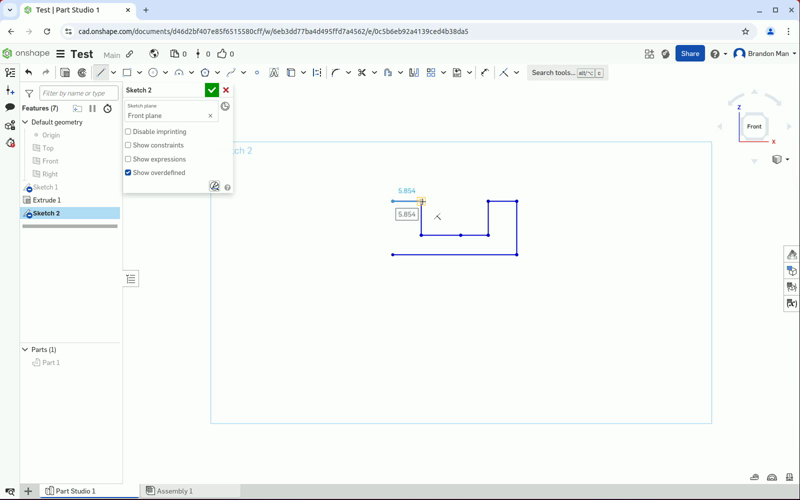
mouse_move(392, 254)
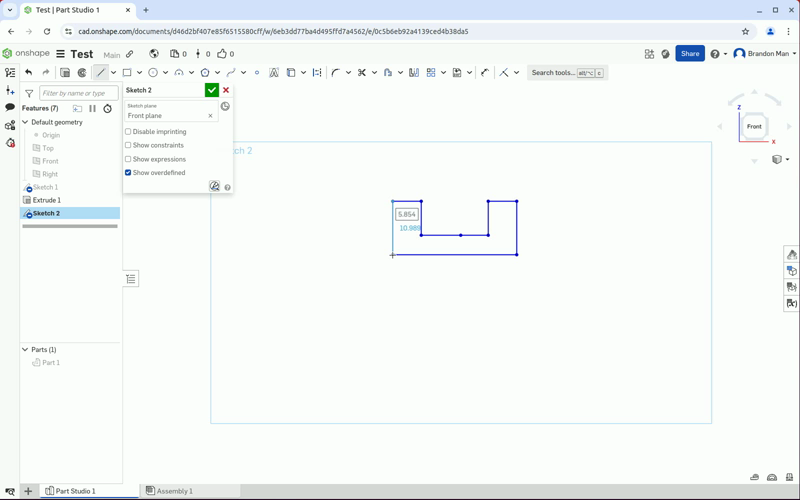
key_up(shift)
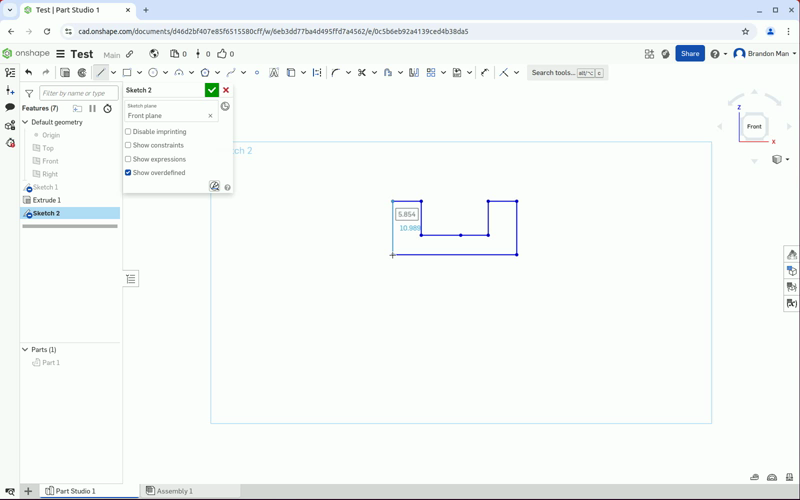
click(392, 254)
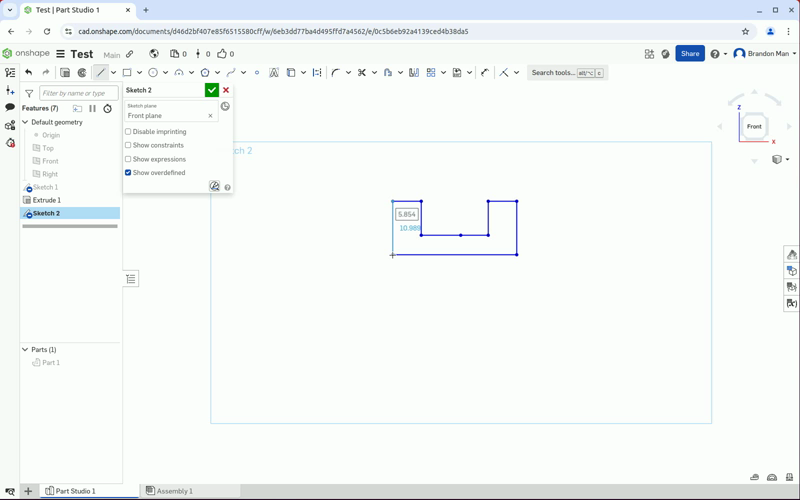
key(esc)
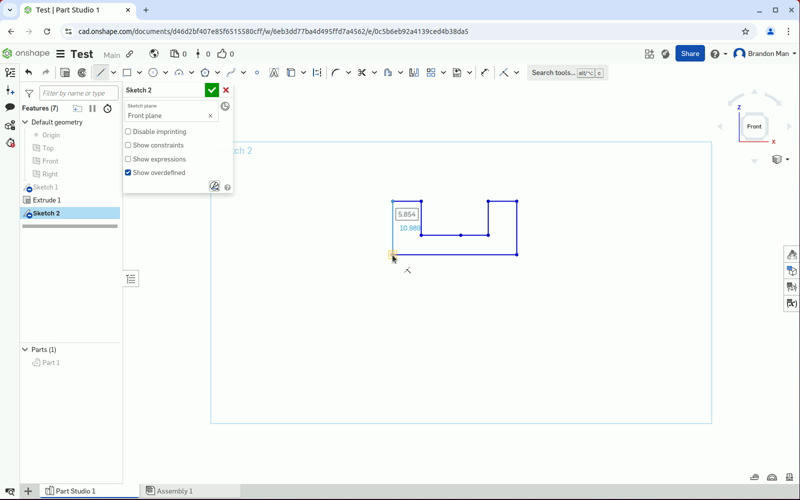
mouse_move(506, 230)
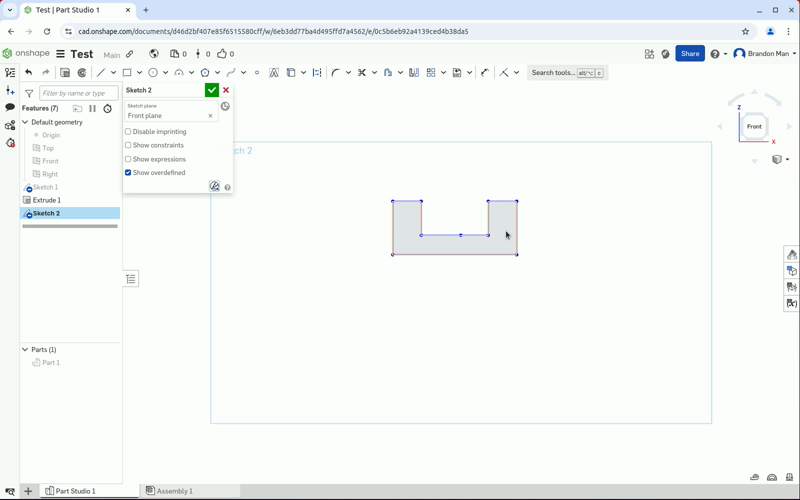
click(506, 230)
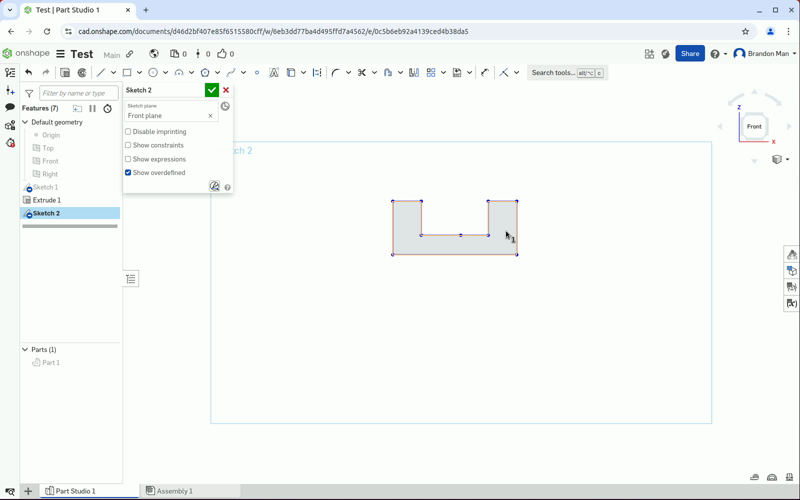
mouse_move(73, 352)
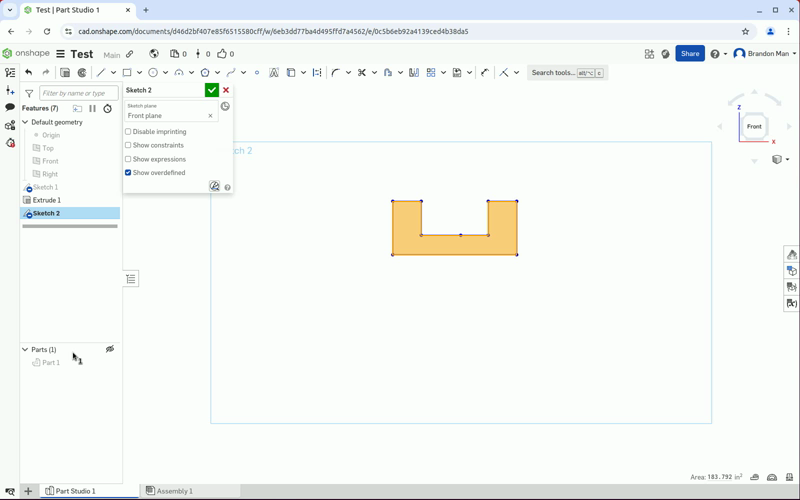
key(shift+y)
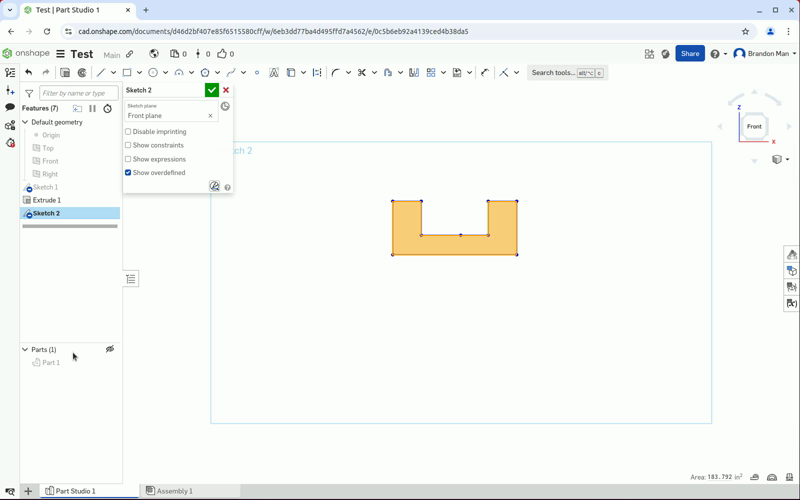
key(shift+e)
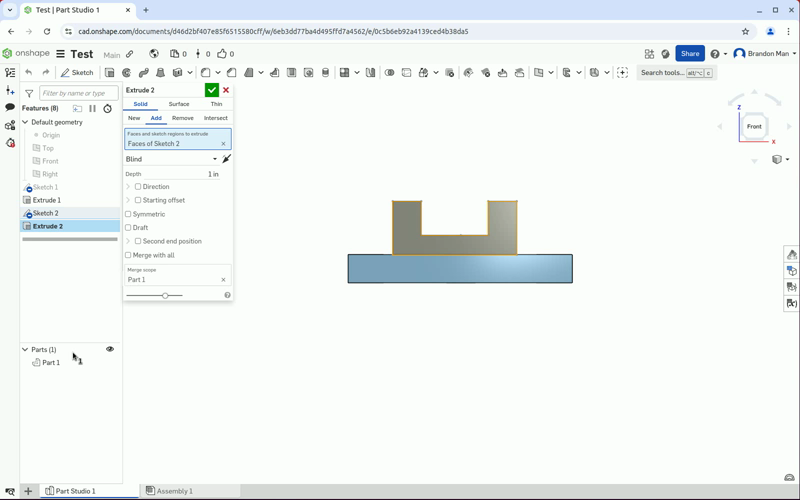
mouse_move(143, 106)
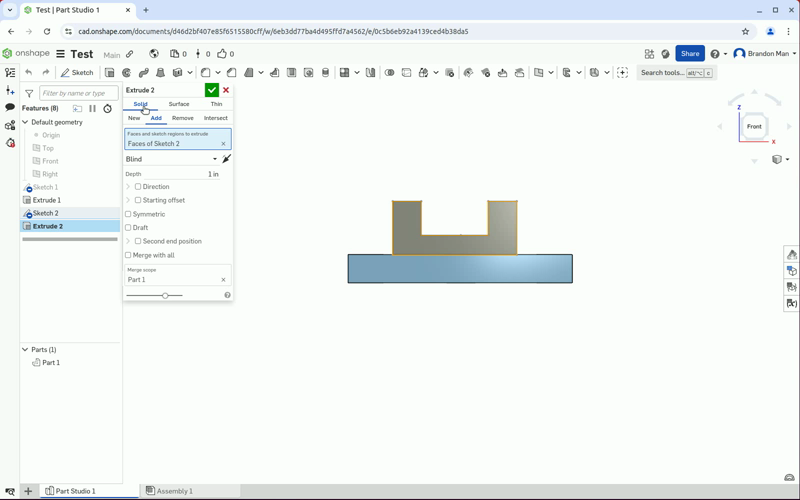
click(143, 106)
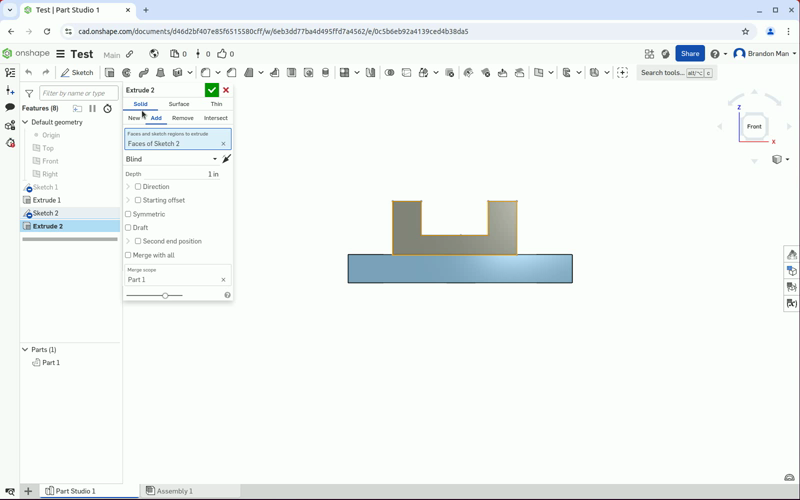
mouse_move(137, 120)
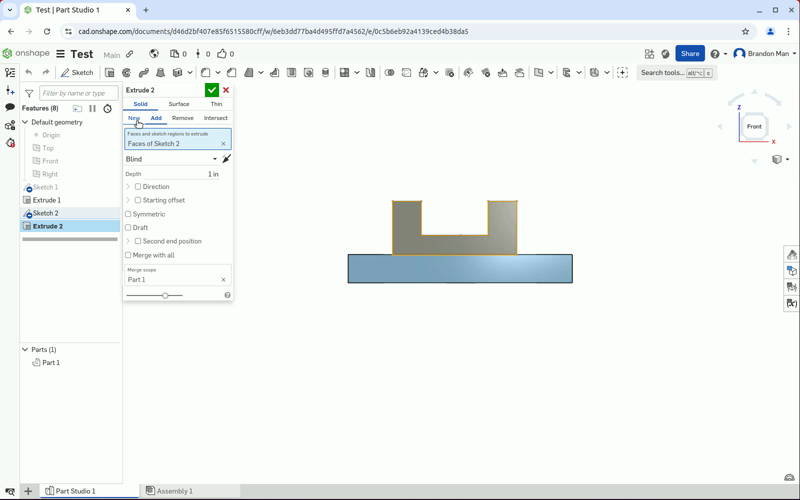
click(137, 120)
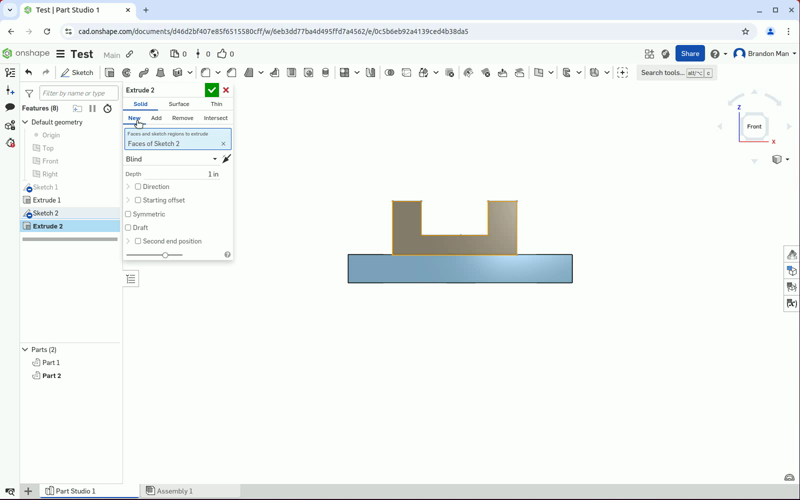
key(tab, 4)
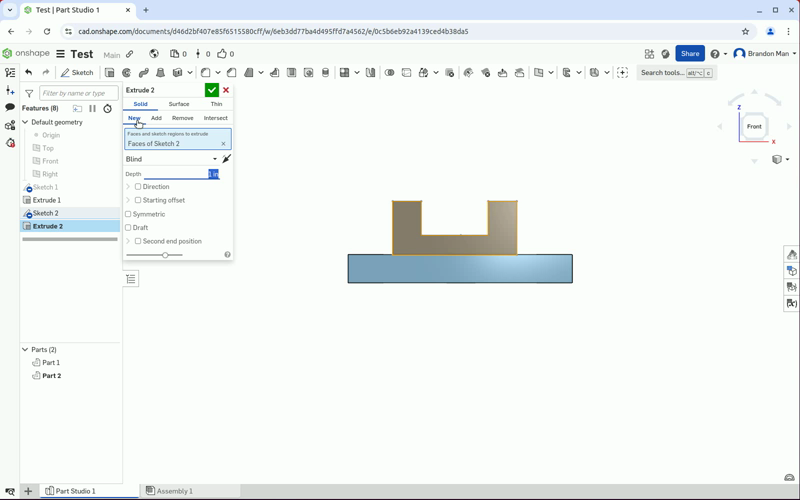
text(-27.922)
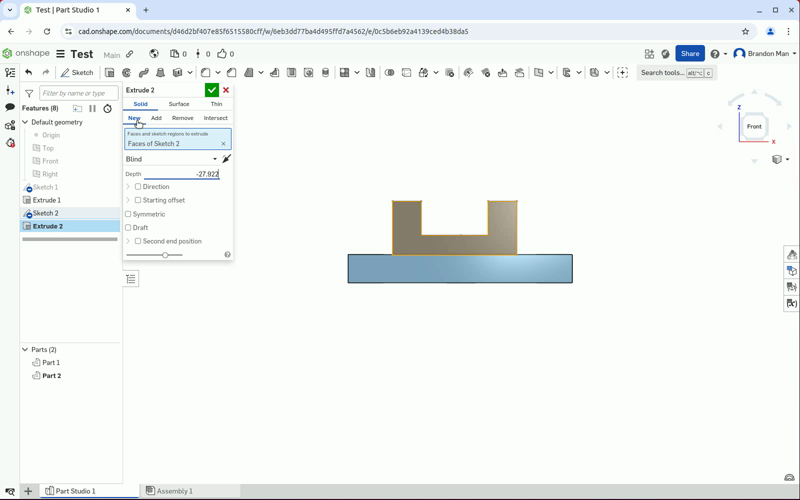
key(tab, 3)
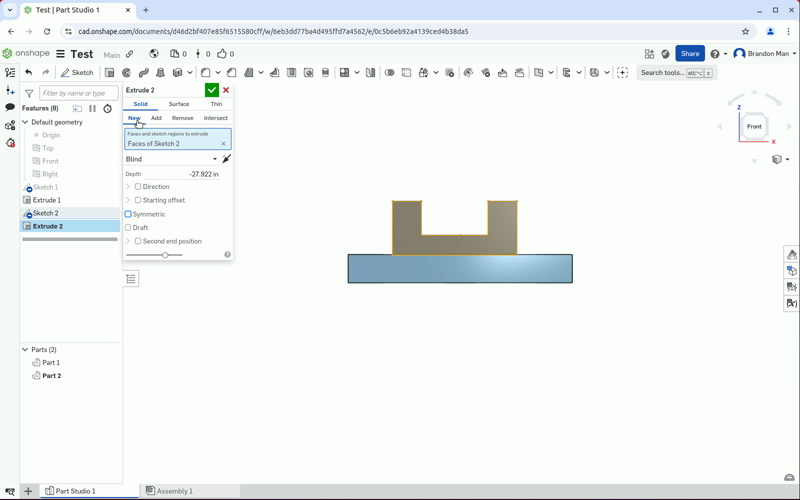
key(space)
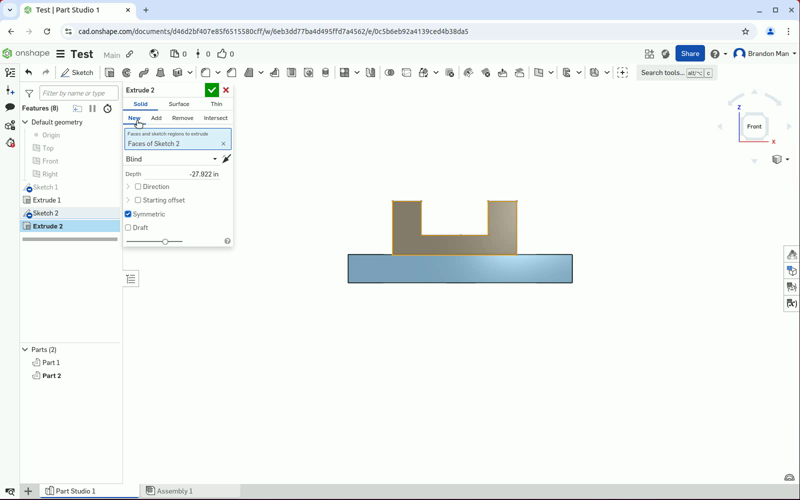
key(enter)
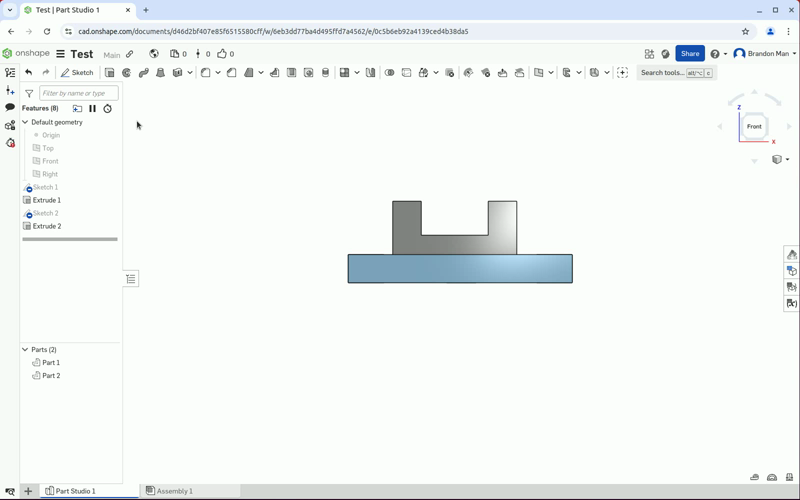
key(shift+h)
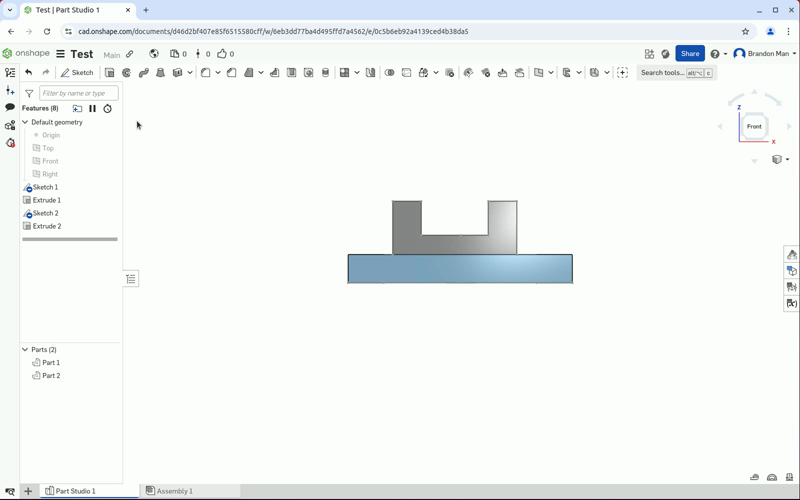
key(shift+h)
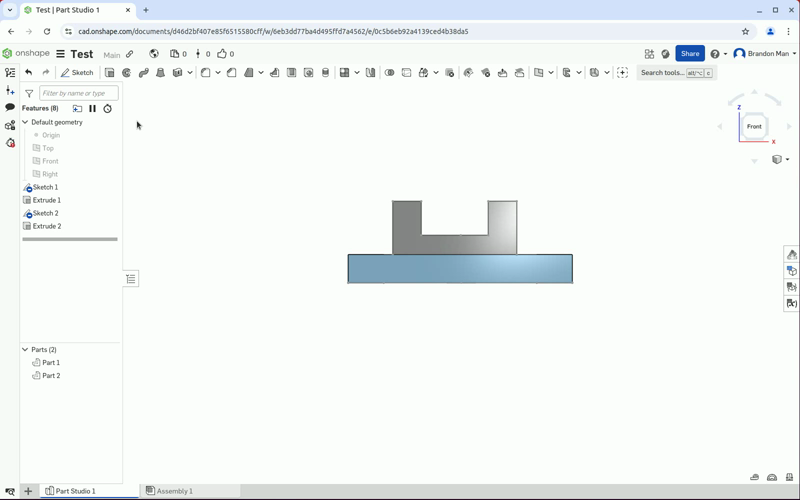
key(shift+7)
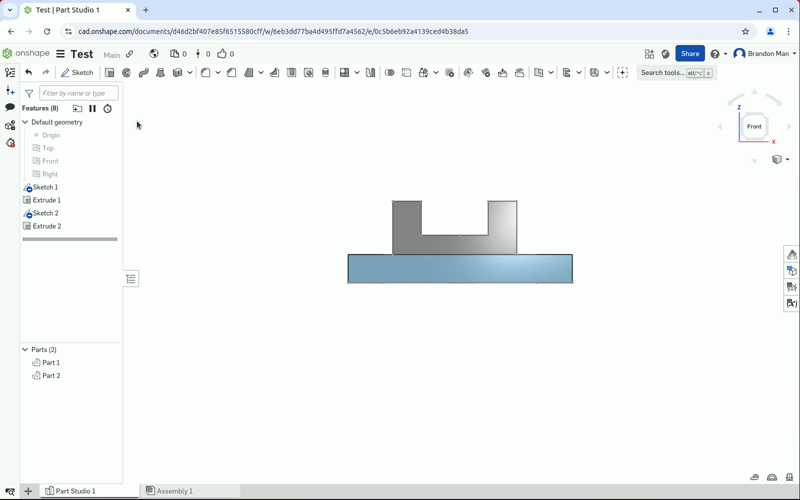
key(left, 2)
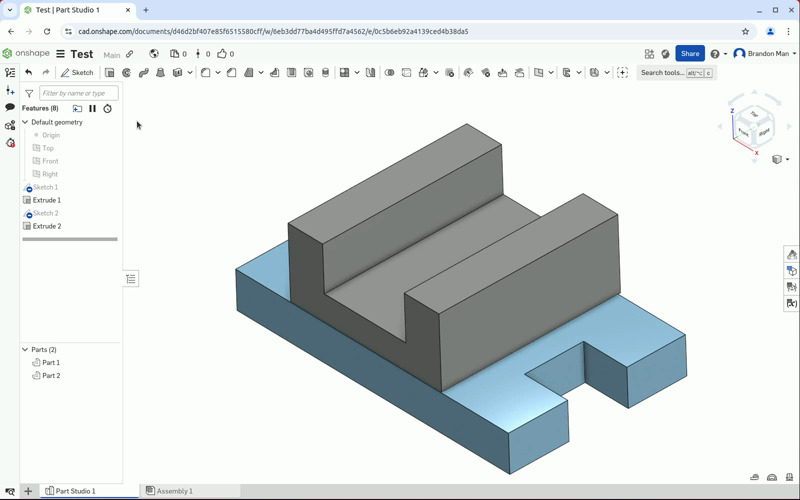
key(down, 2)
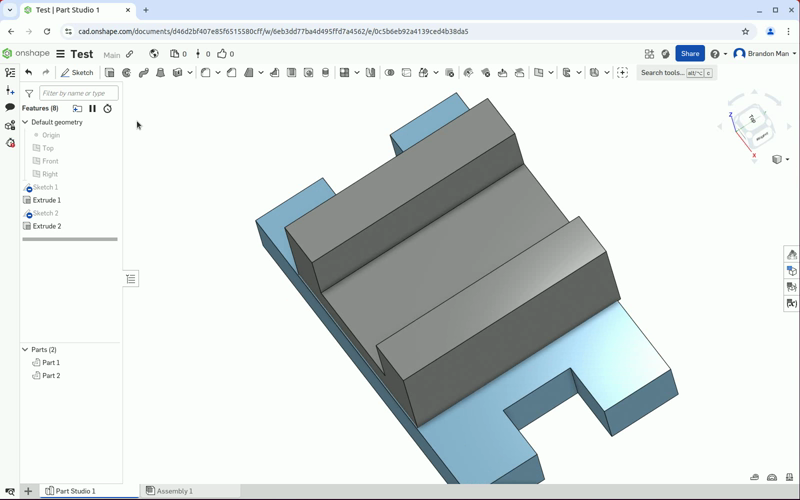
key(up, 2)
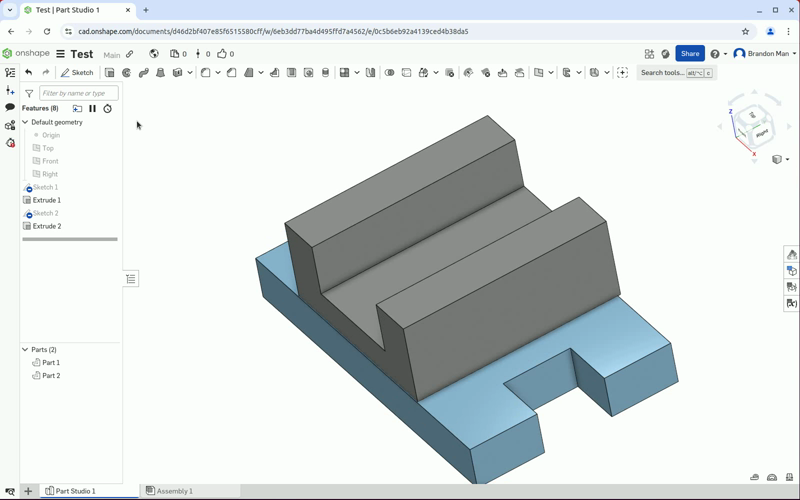
key(right, 2)
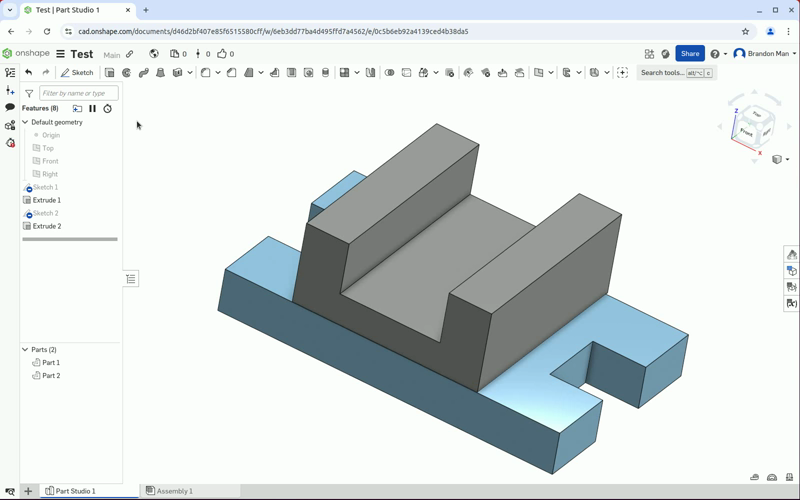
mouse_move(73, 189)
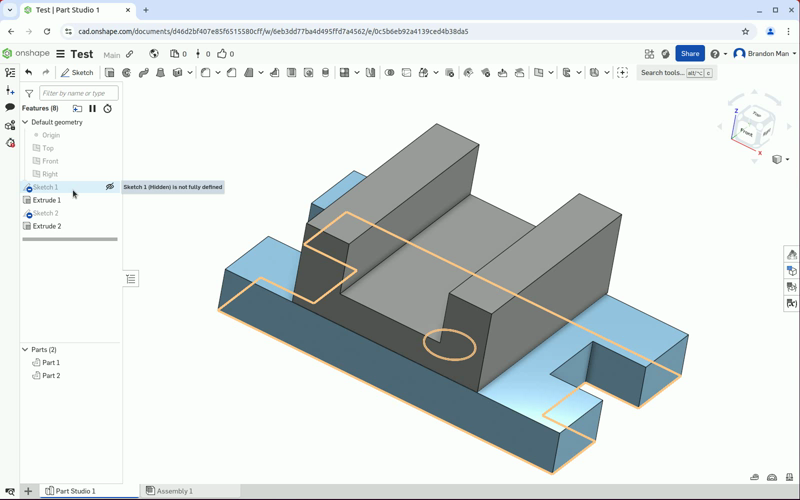
click(73, 189)